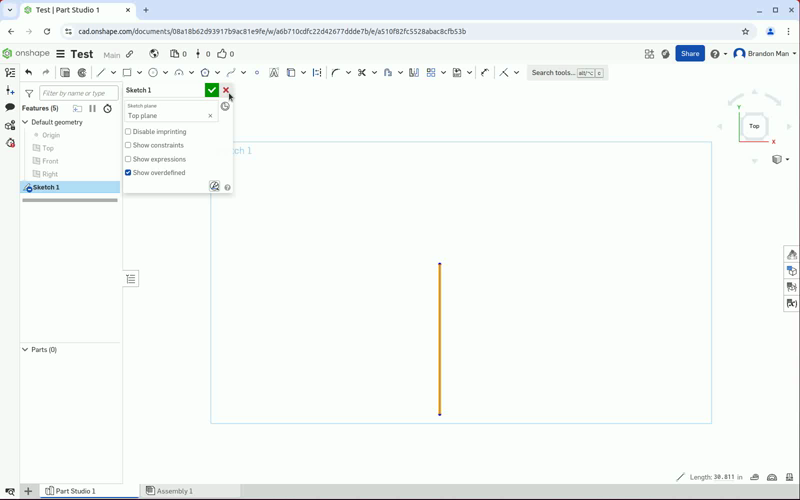
key(shift+h)
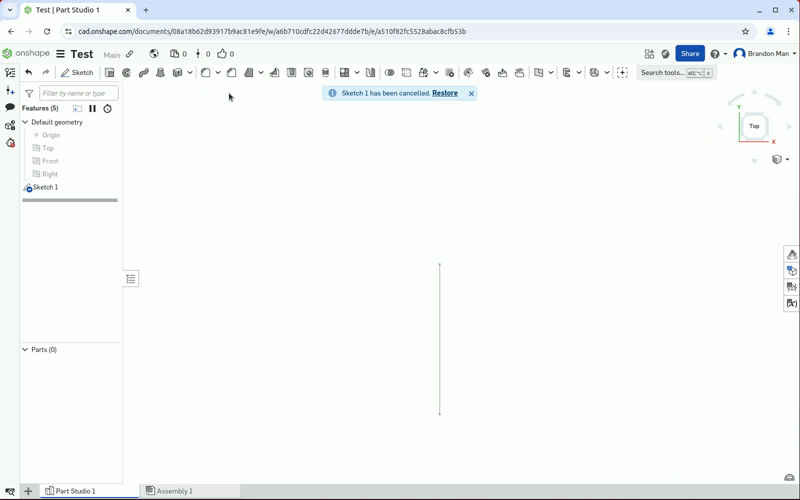
key(shift+s)
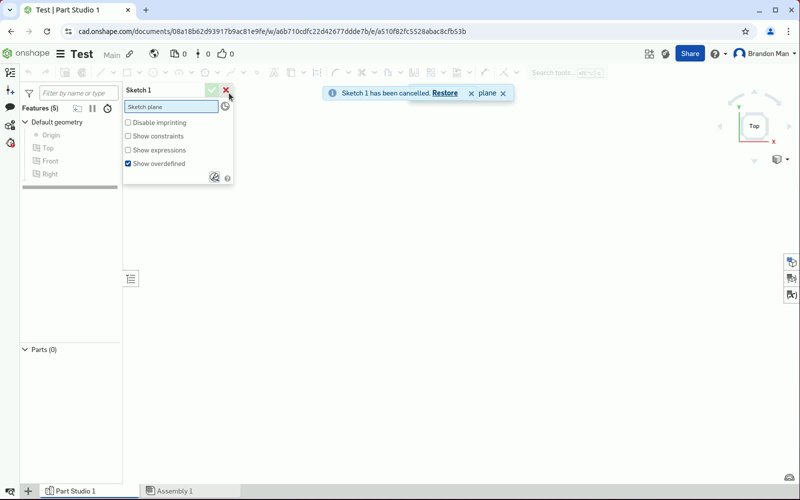
mouse_move(73, 150)
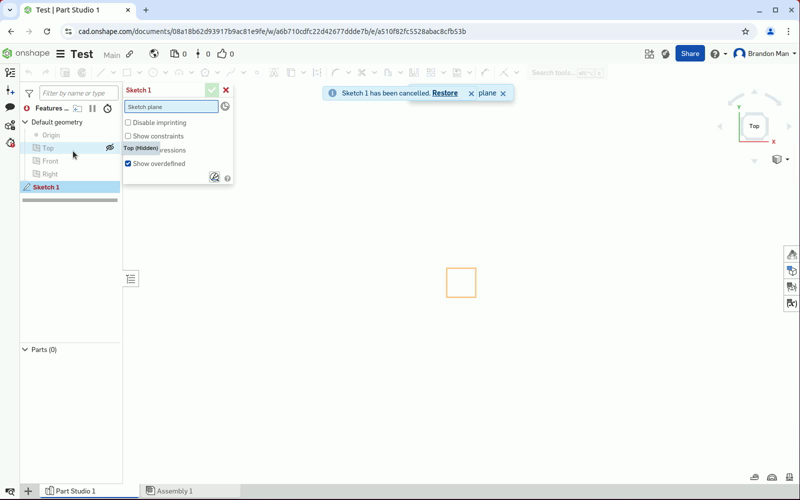
click(73, 150)
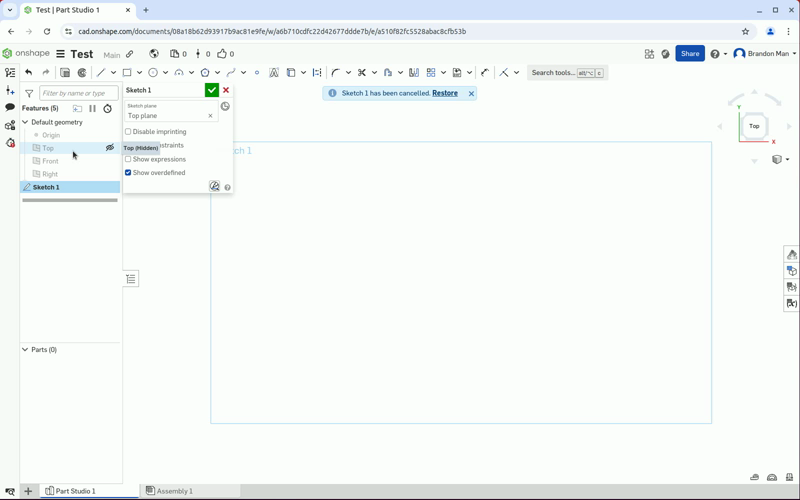
mouse_move(73, 352)
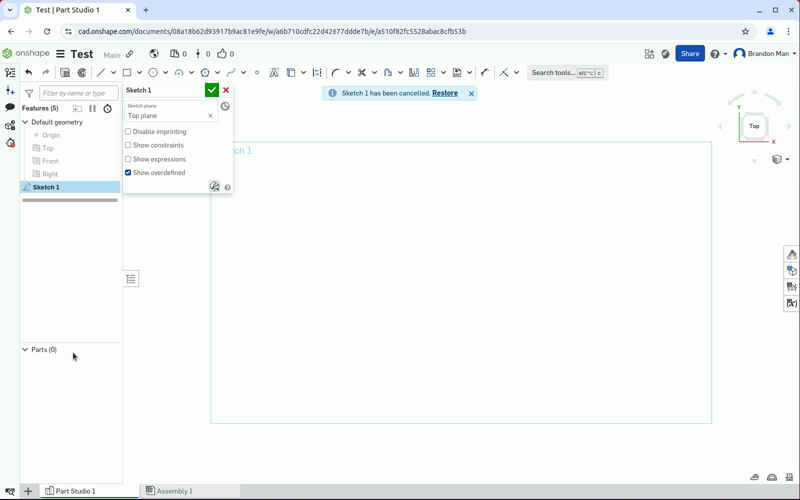
key(y)
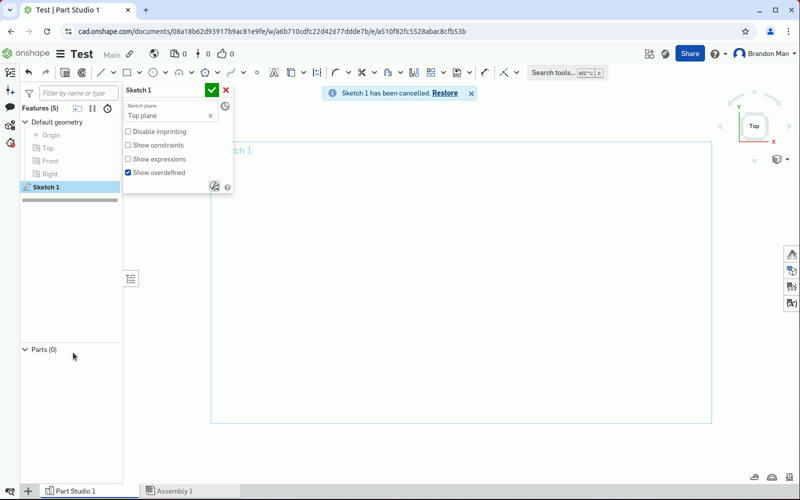
key(l)
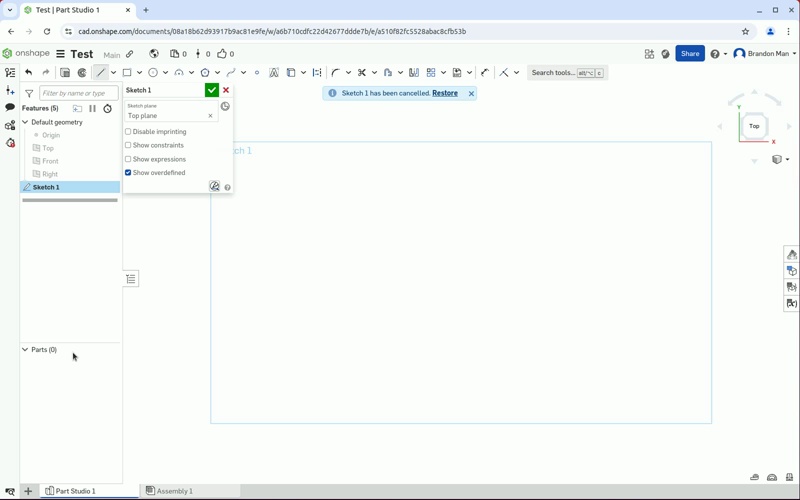
key_down(shift)
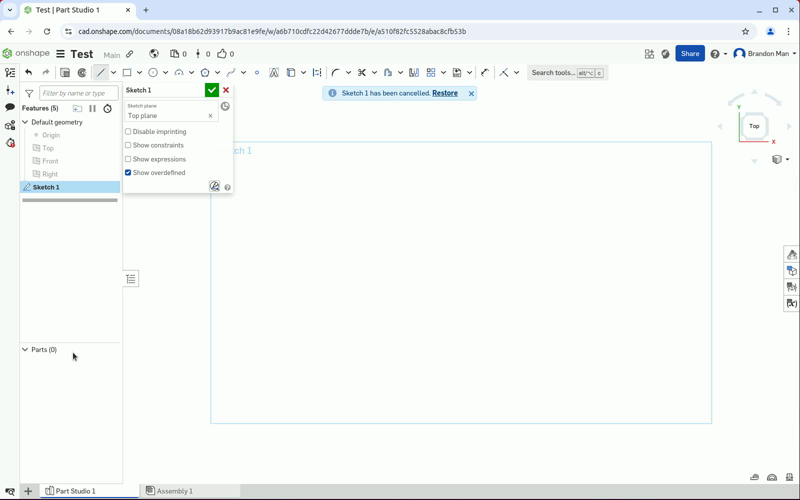
mouse_move(348, 395)
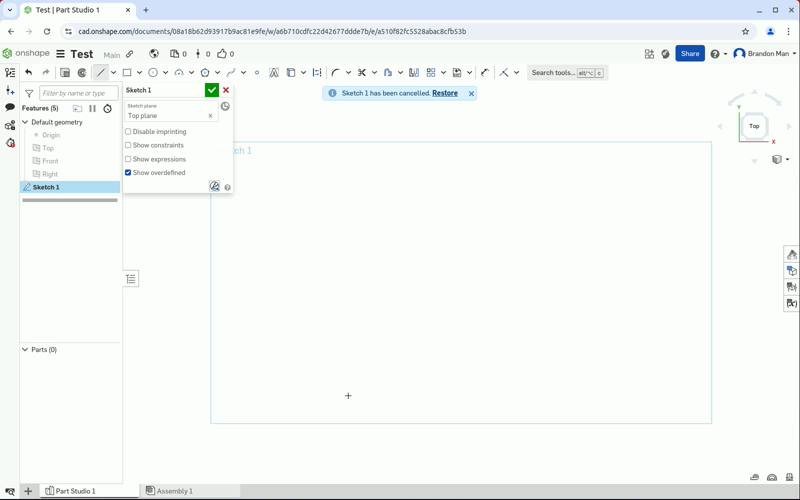
click(348, 395)
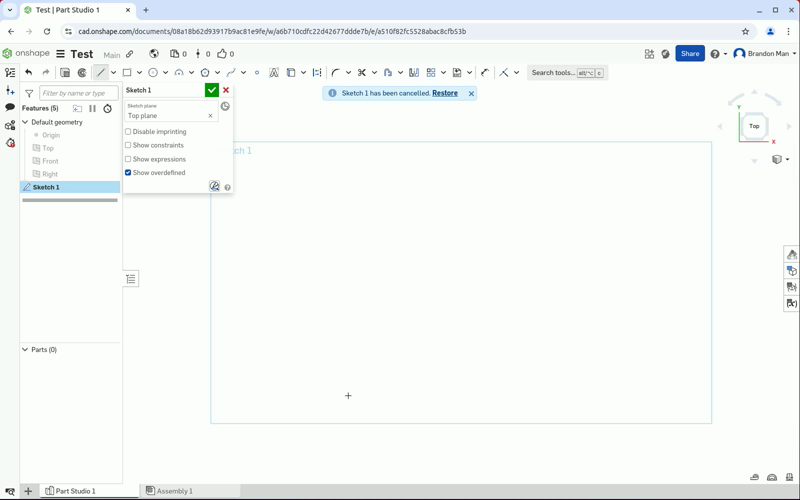
key_up(shift)
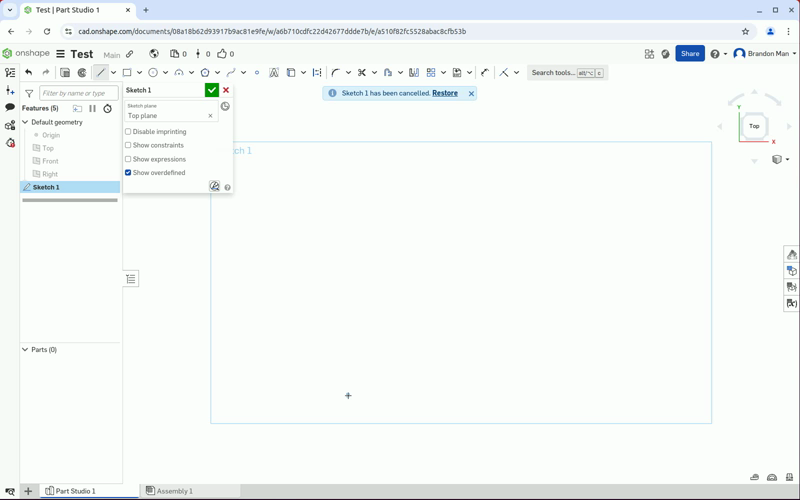
key_down(shift)
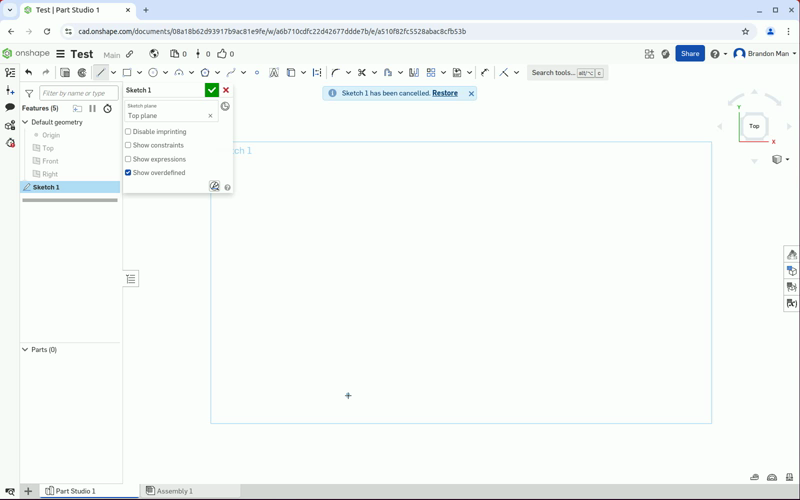
mouse_move(572, 395)
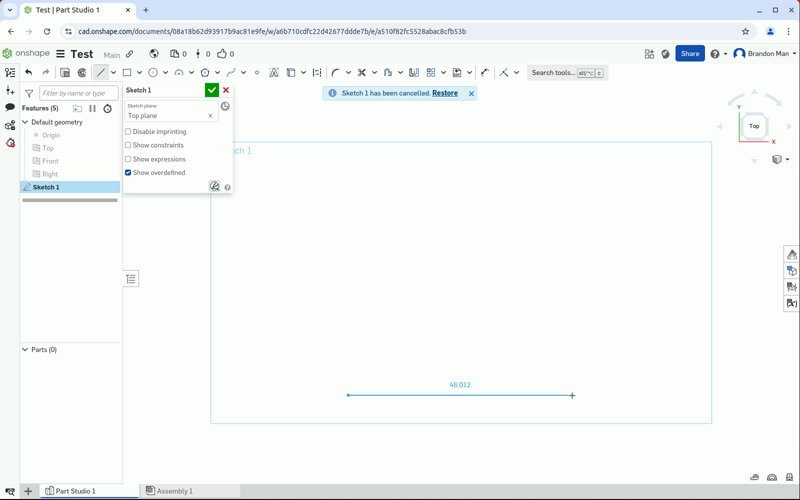
click(572, 395)
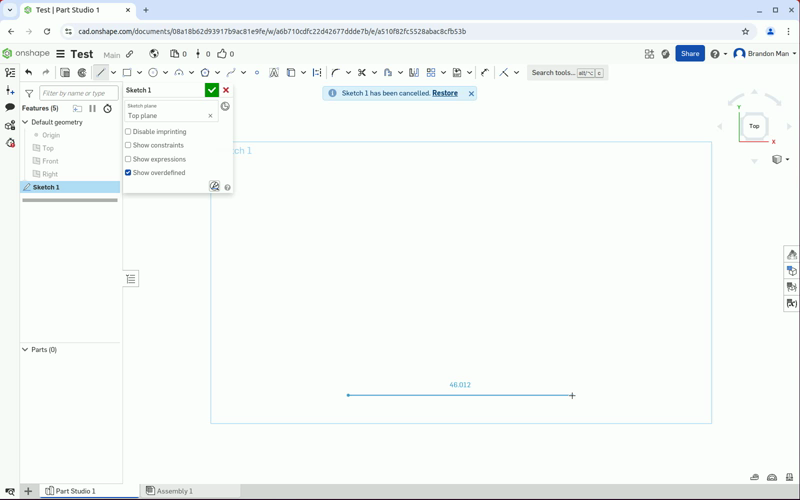
key_up(shift)
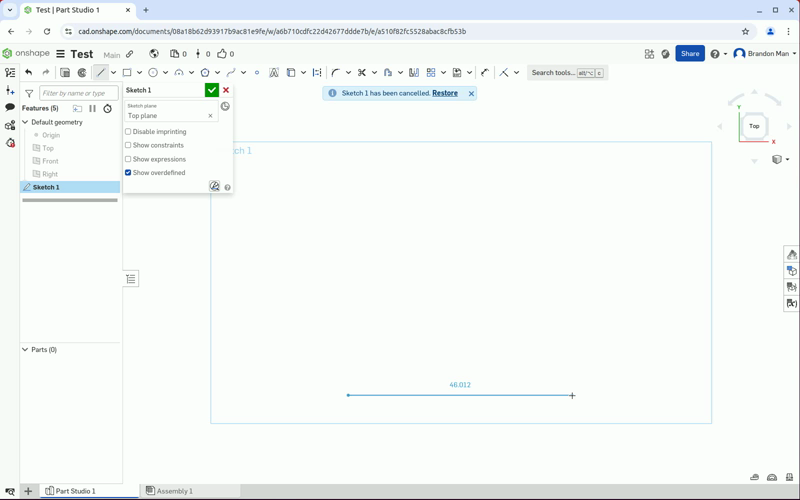
key_down(shift)
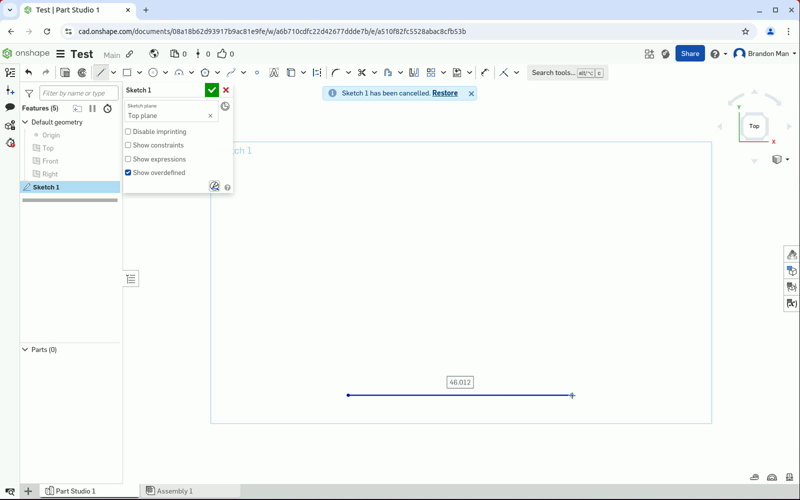
mouse_move(572, 171)
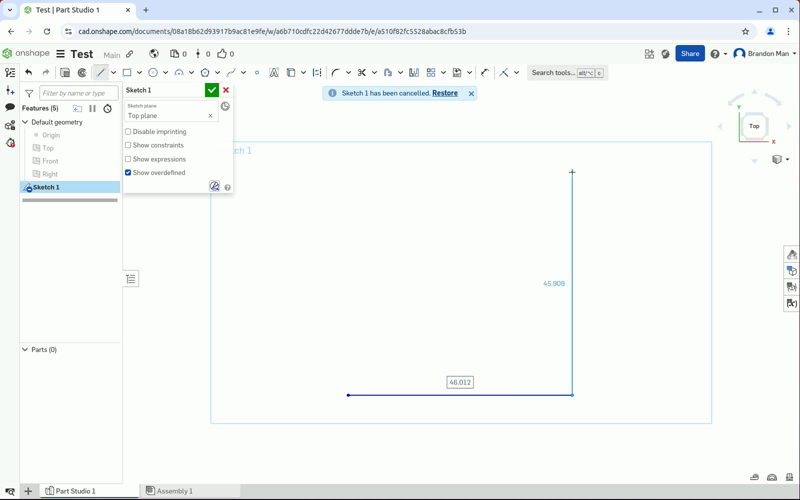
click(572, 171)
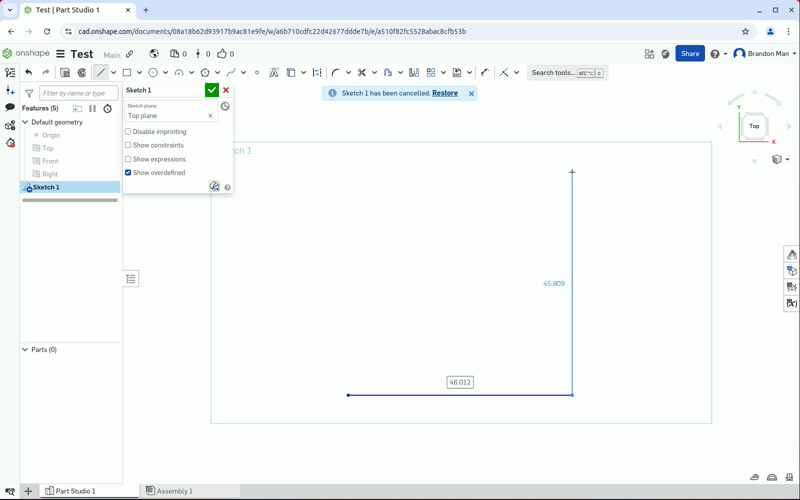
key_up(shift)
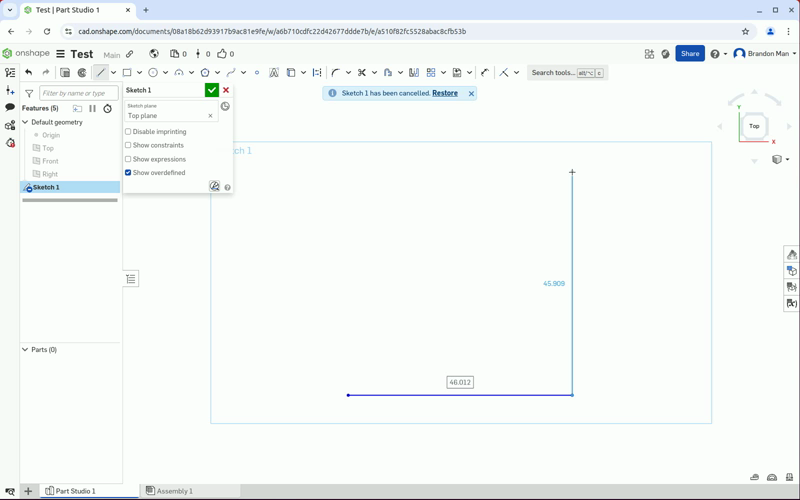
key_down(shift)
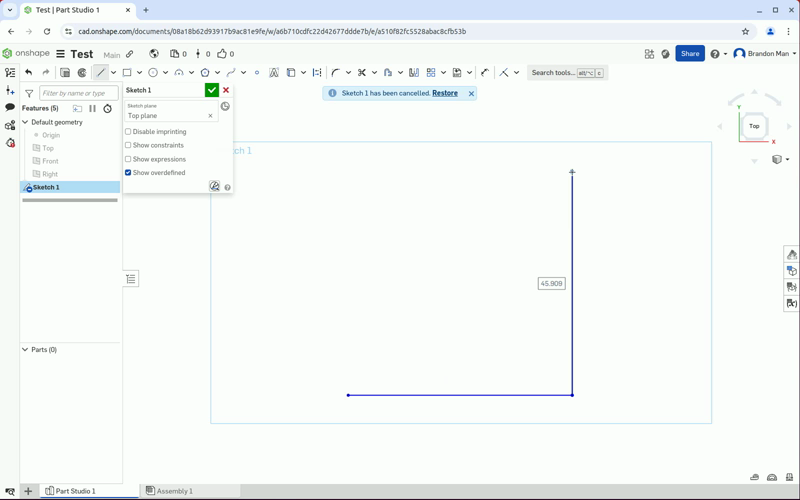
mouse_move(348, 171)
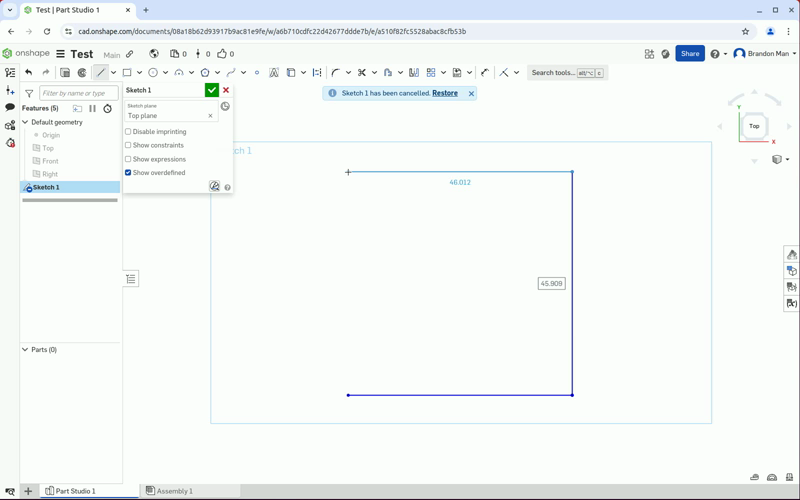
click(348, 171)
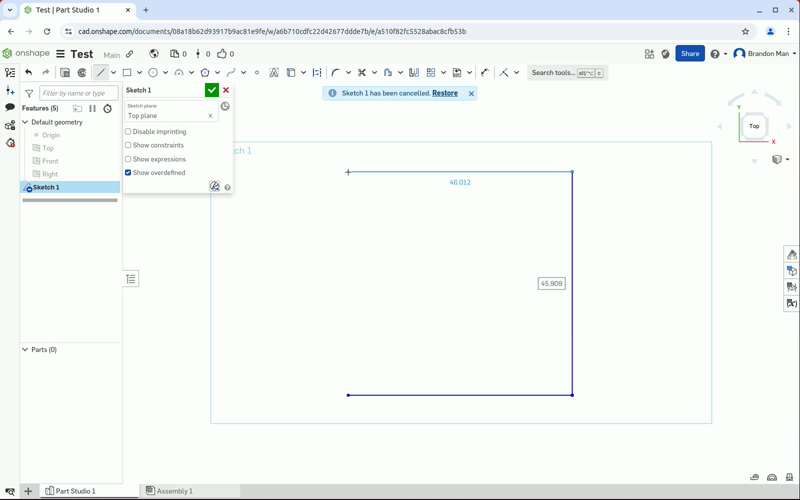
key_up(shift)
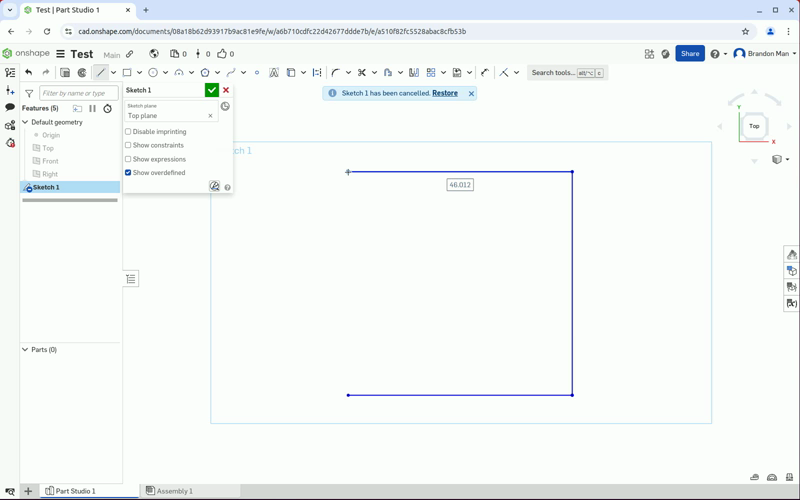
key_down(shift)
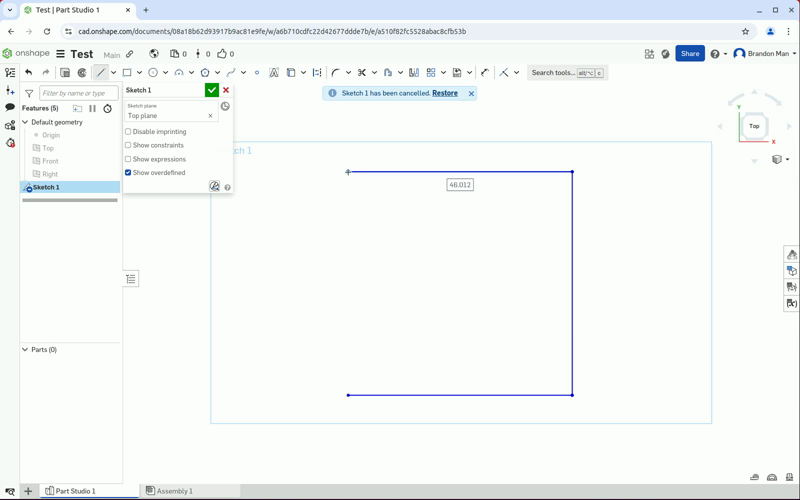
mouse_move(348, 395)
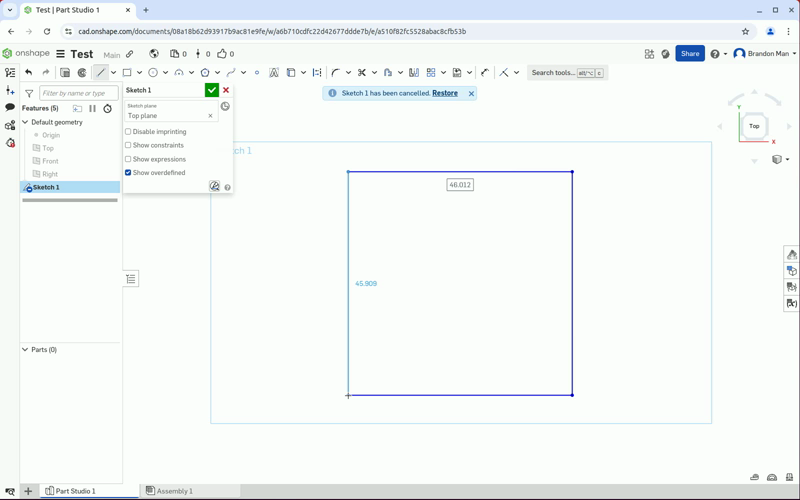
key_up(shift)
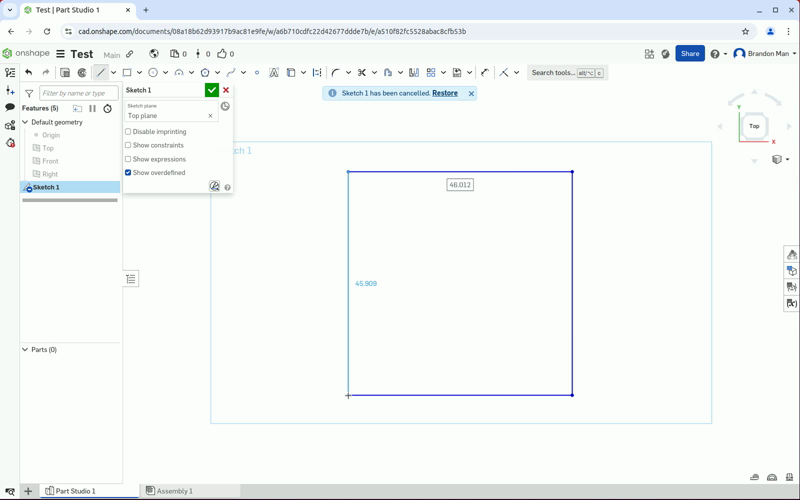
click(348, 395)
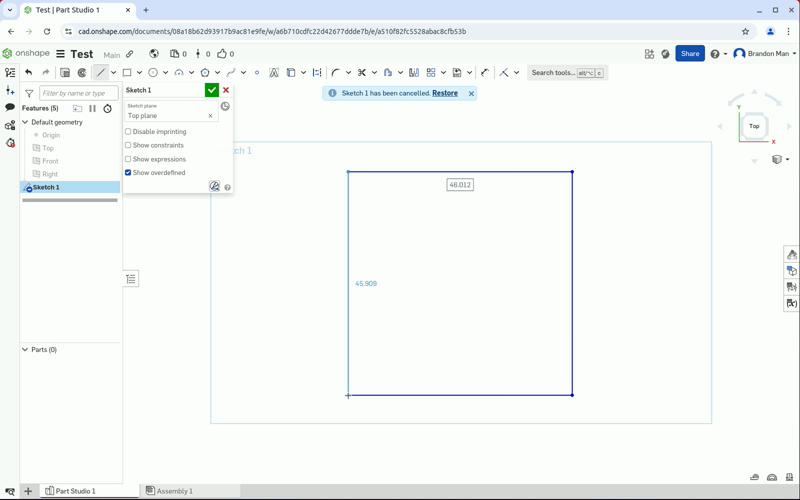
key(esc)
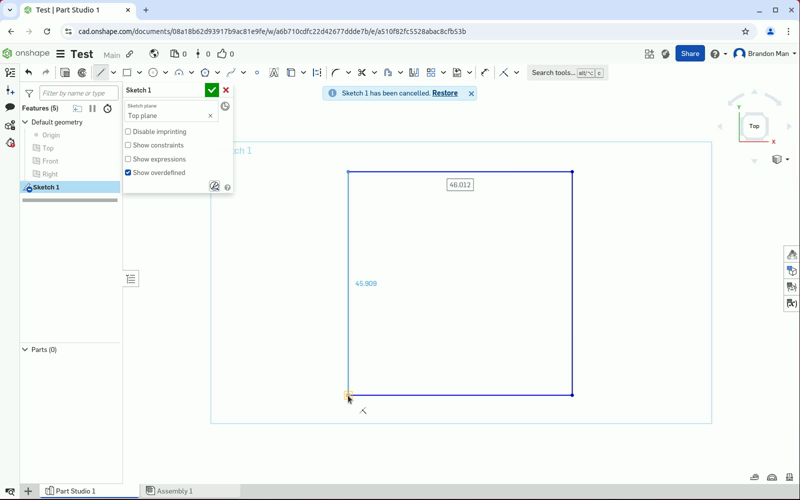
mouse_move(500, 315)
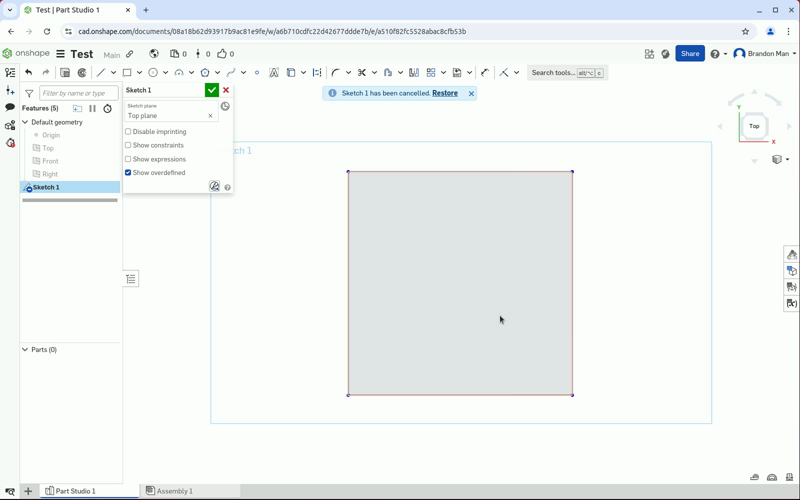
click(500, 315)
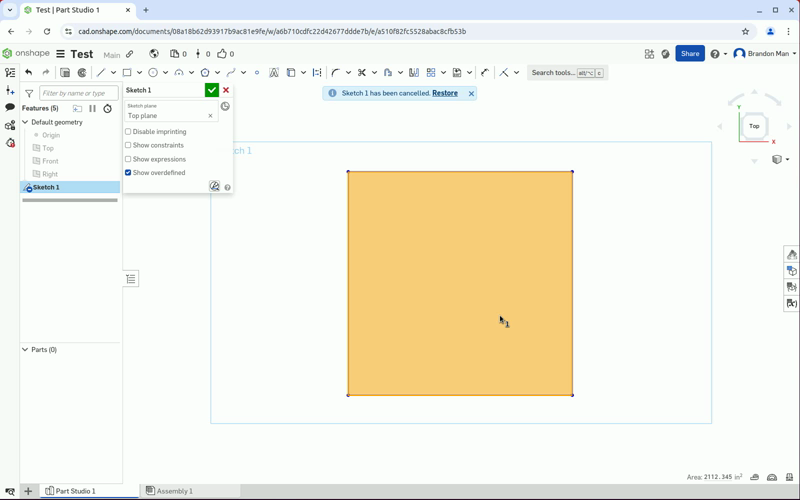
mouse_move(73, 352)
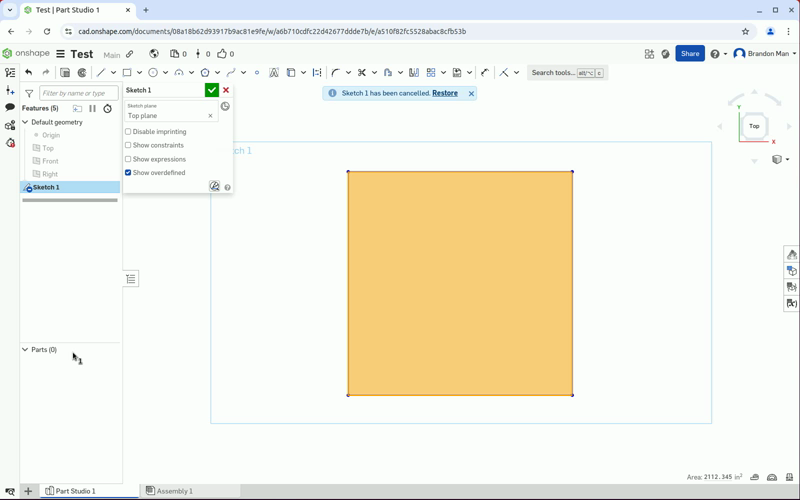
key(shift+y)
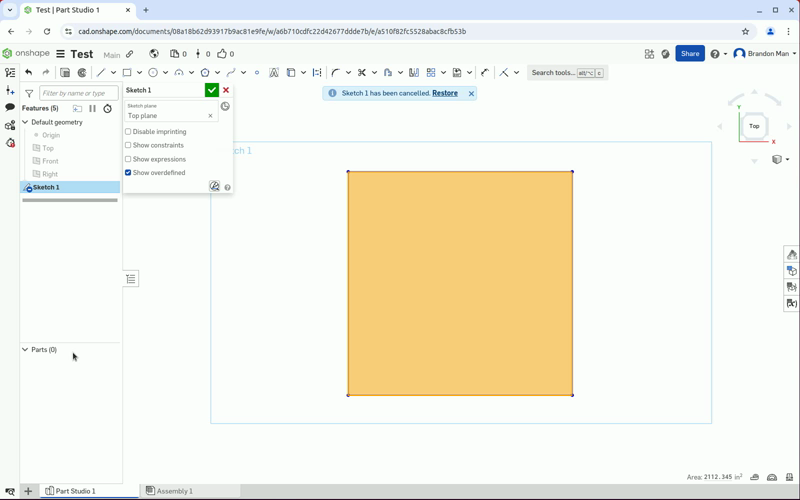
key(shift+e)
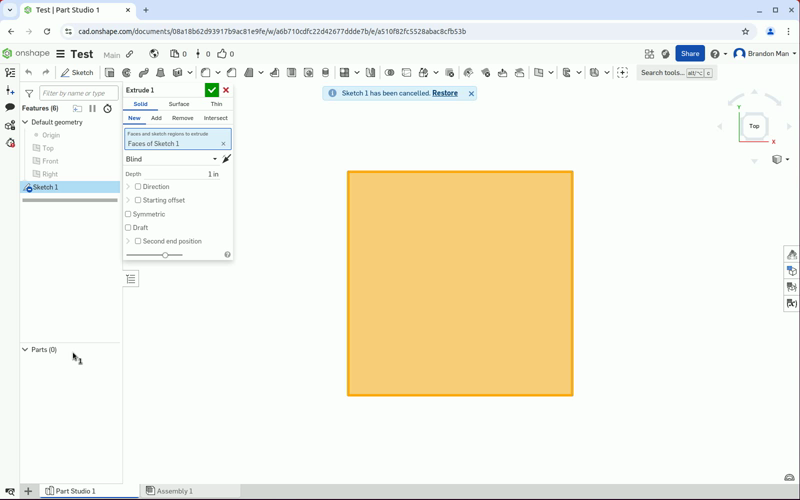
mouse_move(143, 106)
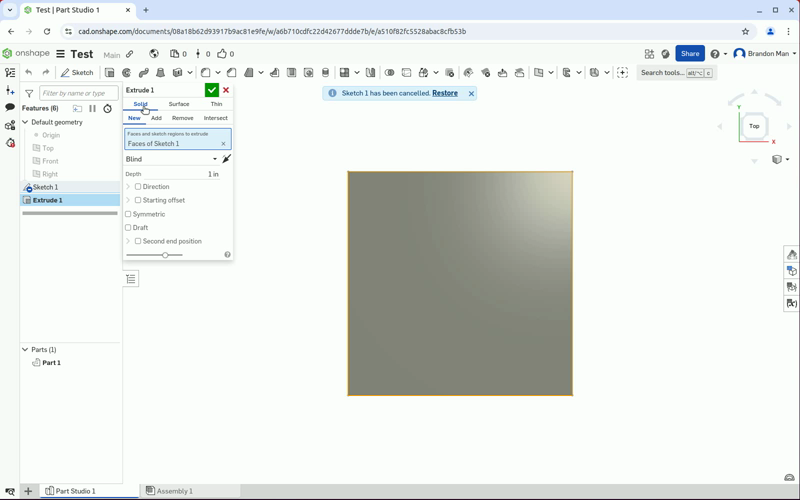
click(143, 106)
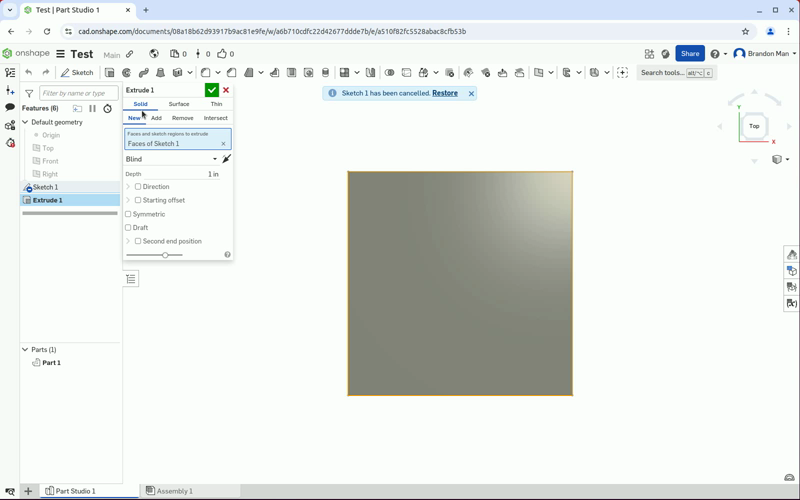
mouse_move(137, 120)
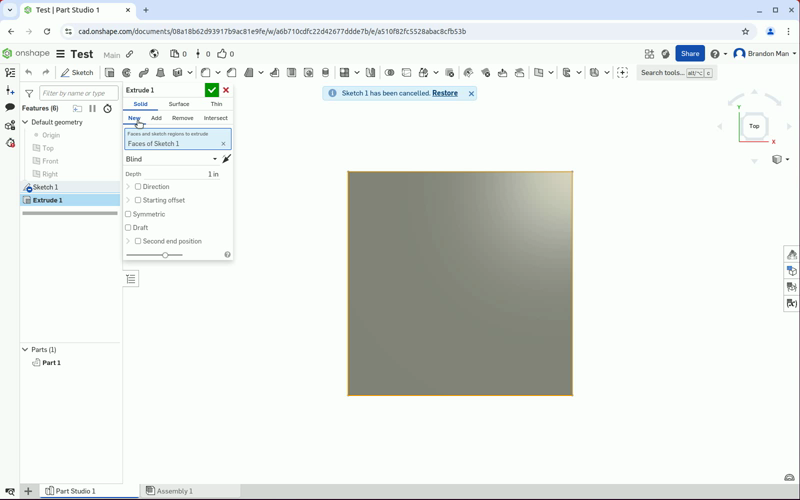
click(137, 120)
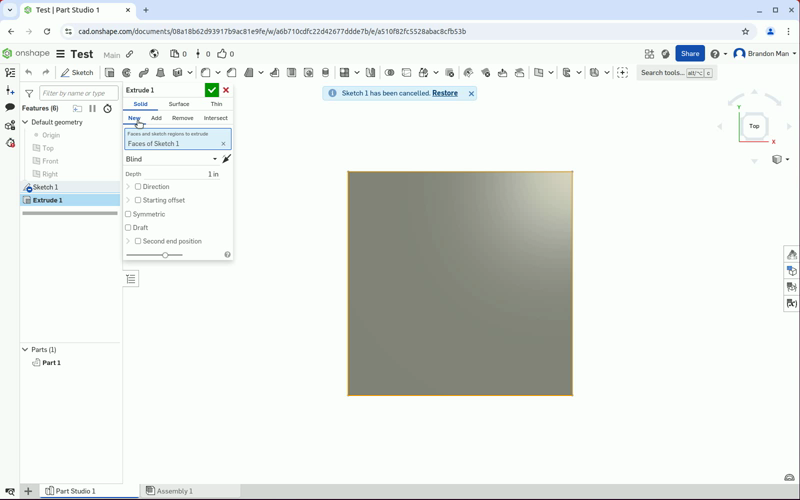
key(tab, 4)
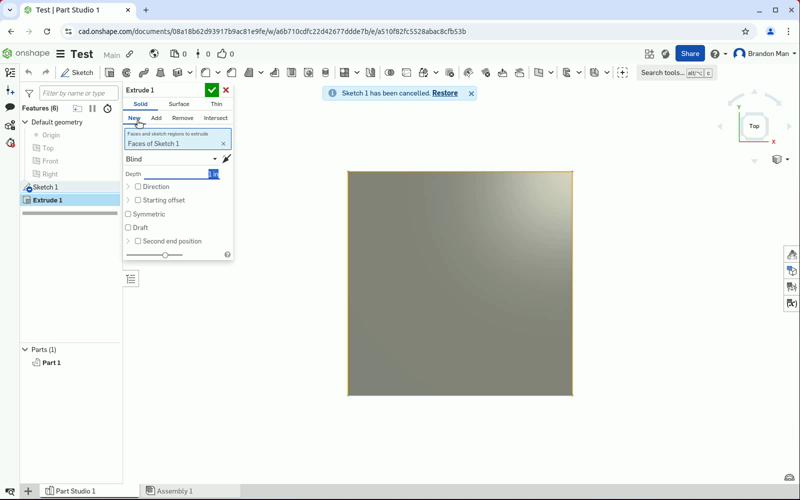
text(1.926)
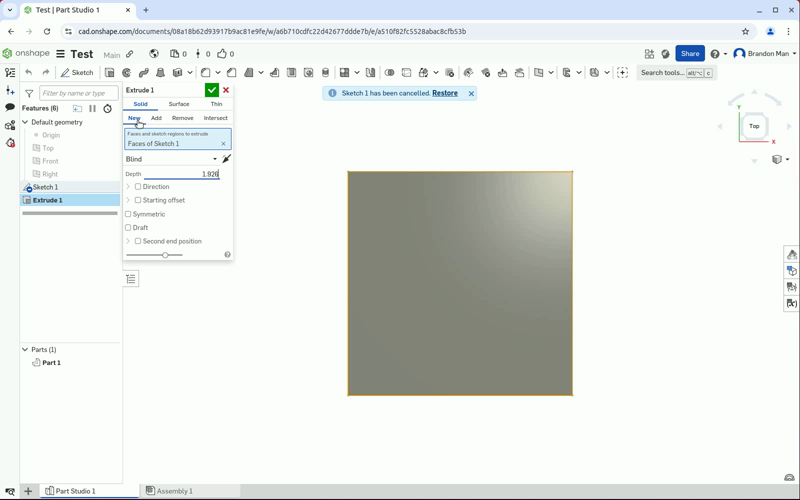
key(enter)
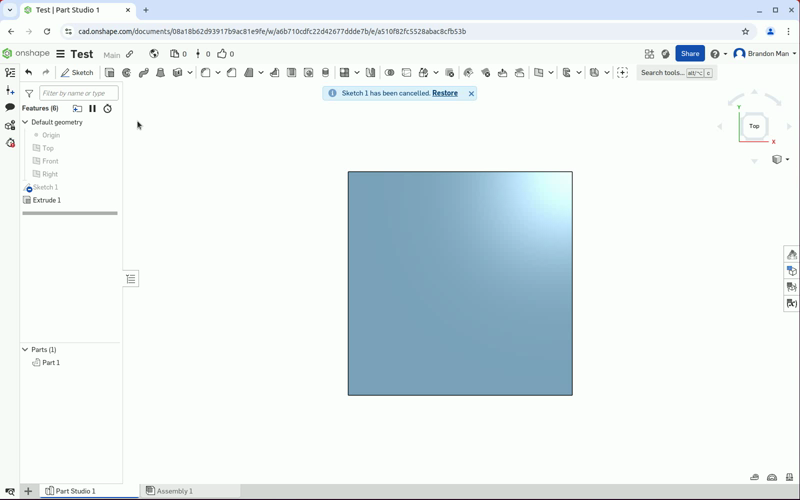
key(shift+h)
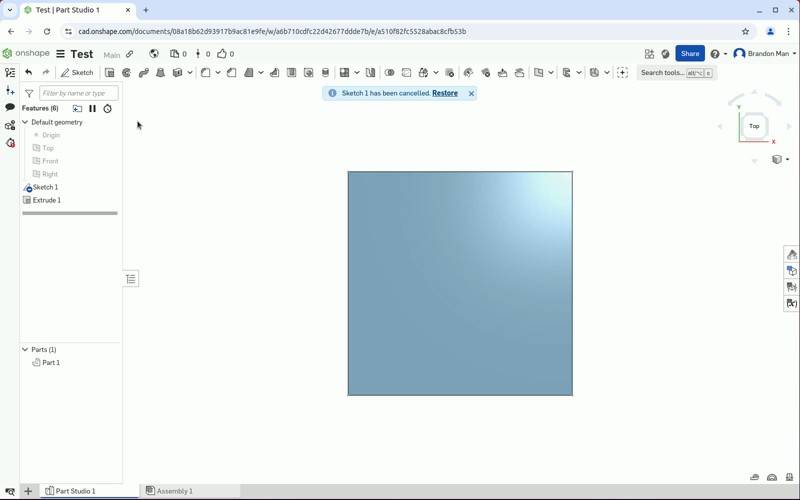
key(shift+h)
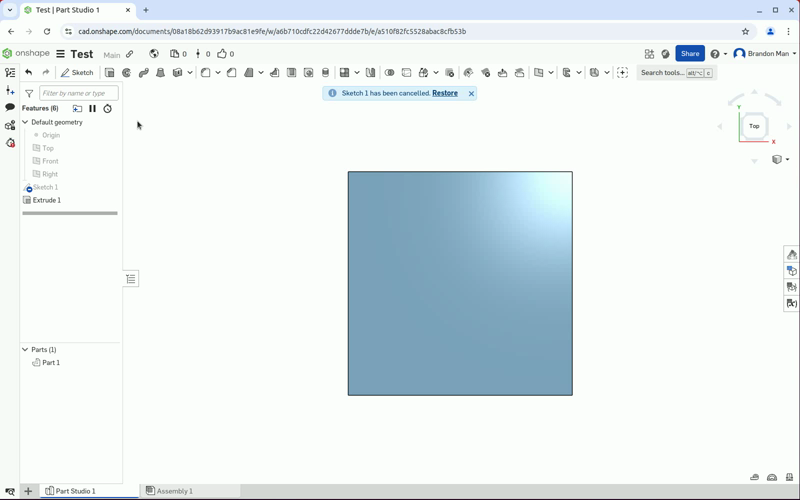
mouse_move(73, 189)
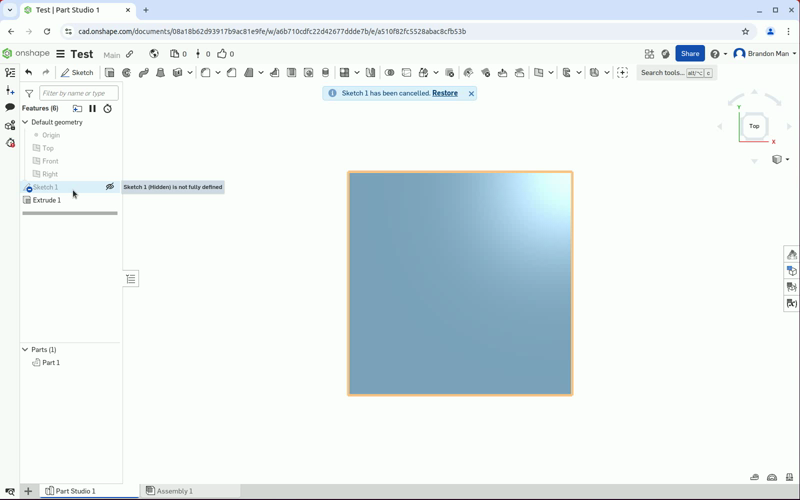
click(73, 189)
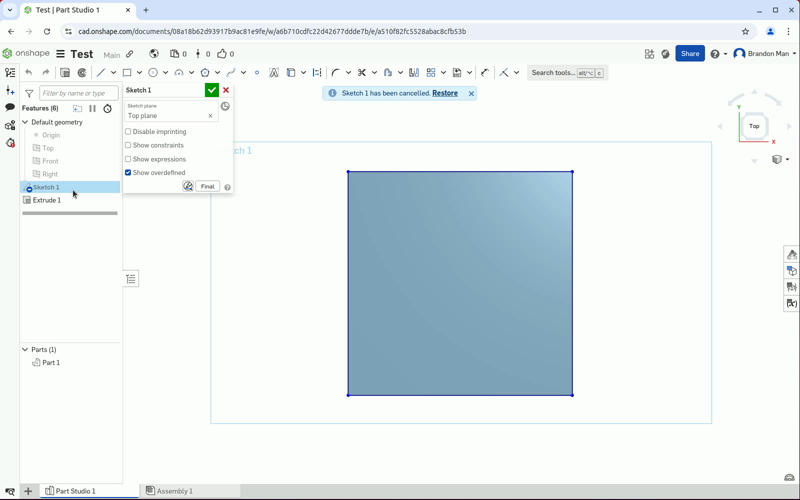
mouse_move(229, 92)
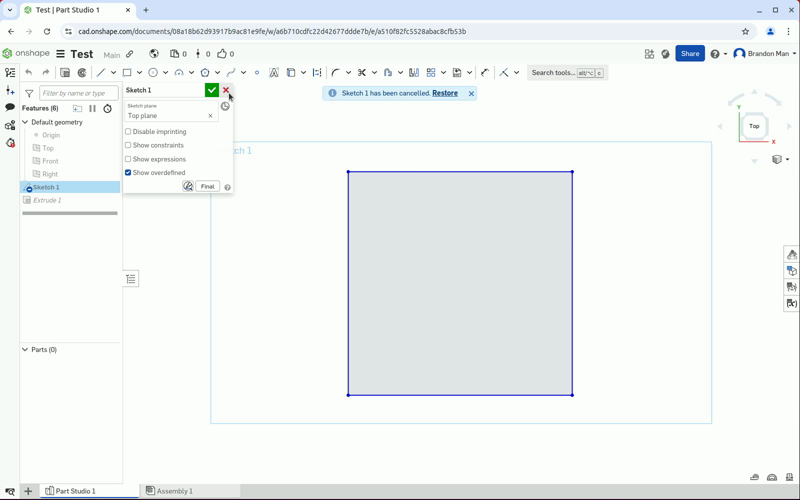
click(229, 92)
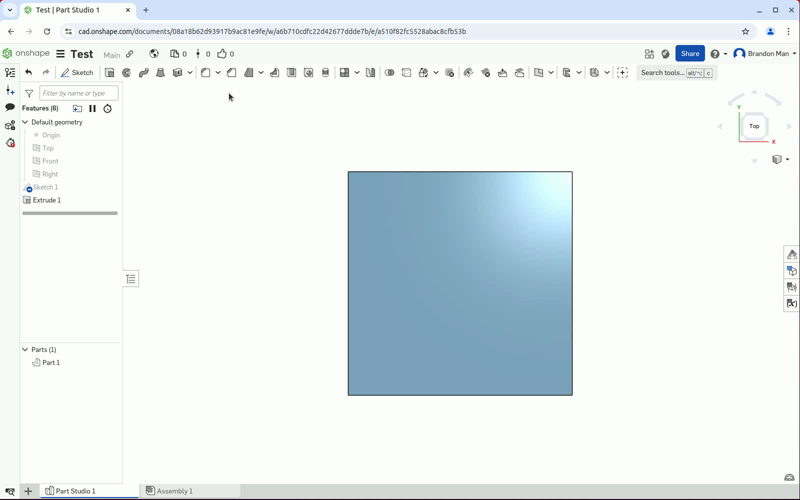
mouse_move(541, 75)
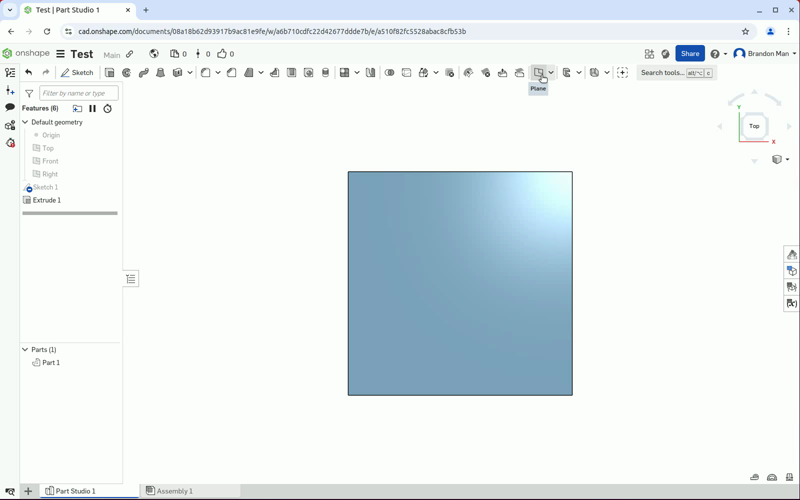
click(541, 75)
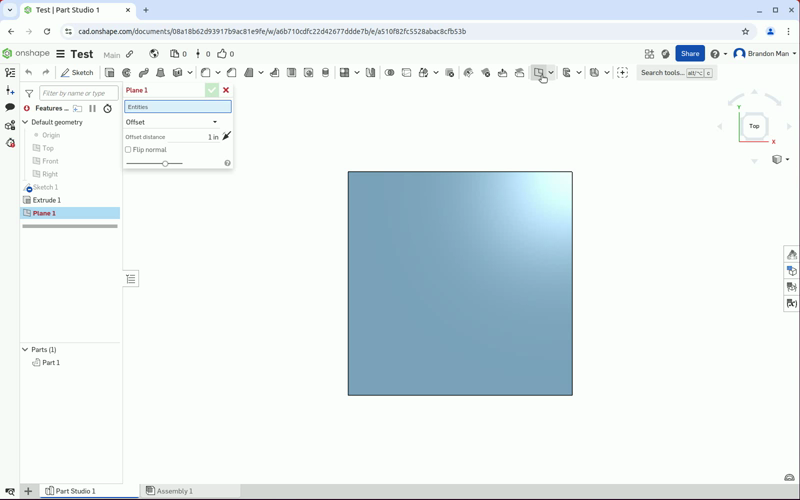
mouse_move(73, 150)
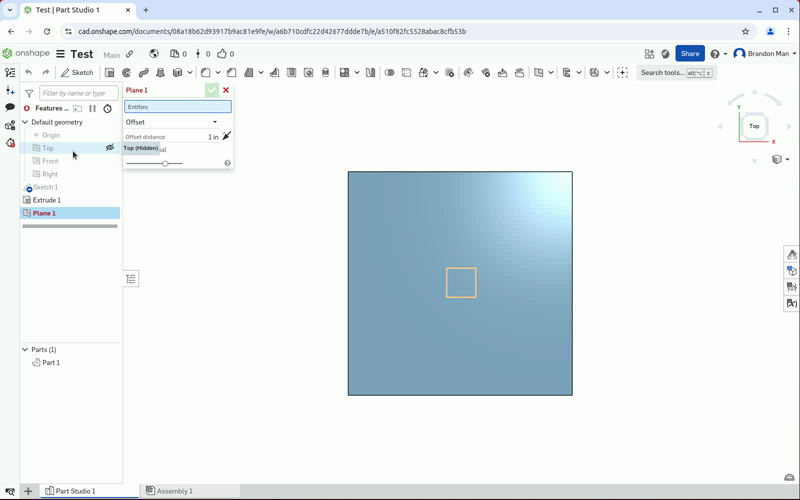
click(73, 150)
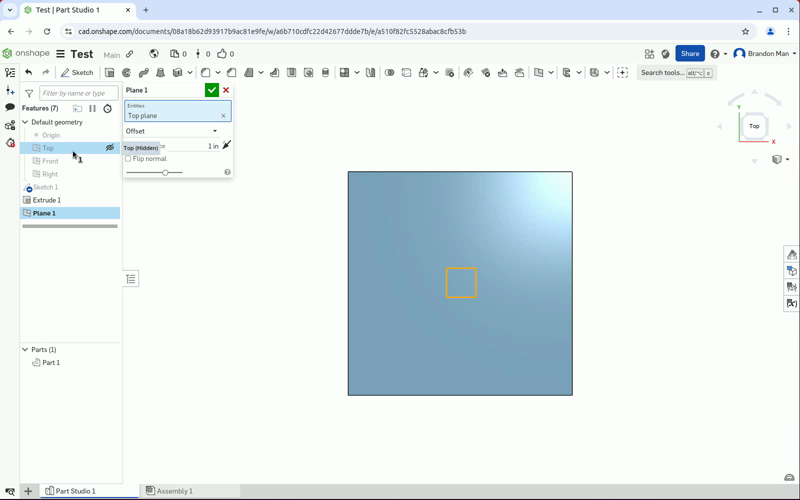
key(tab, 2)
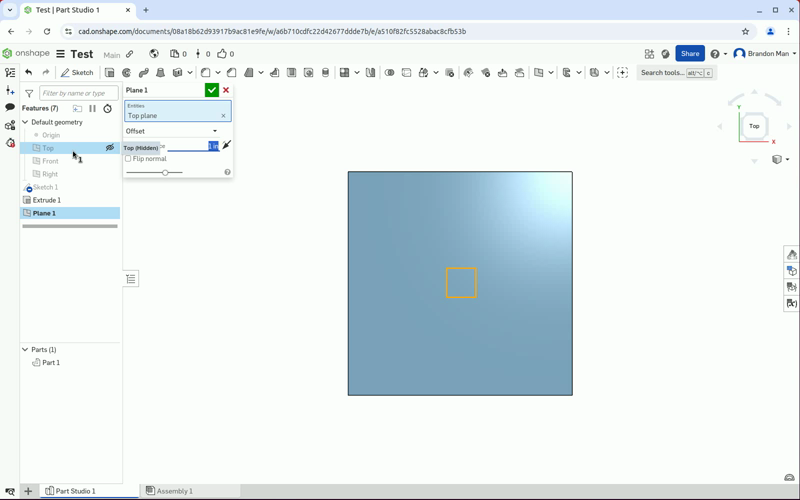
text(1.91)
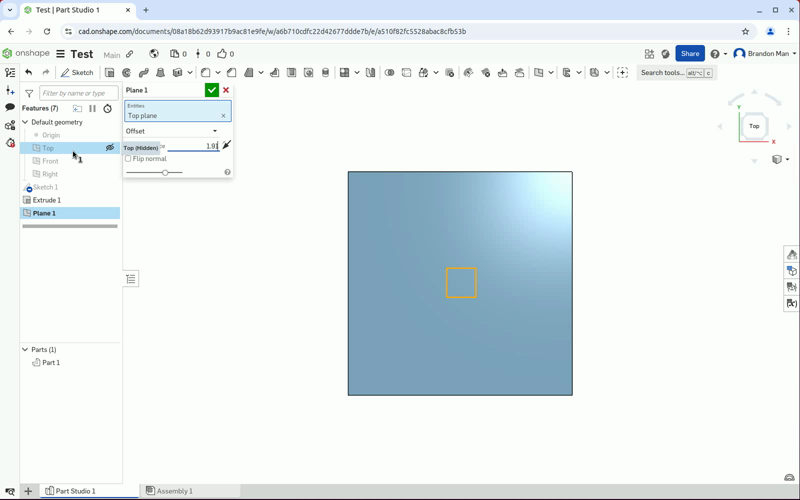
key(enter, 2)
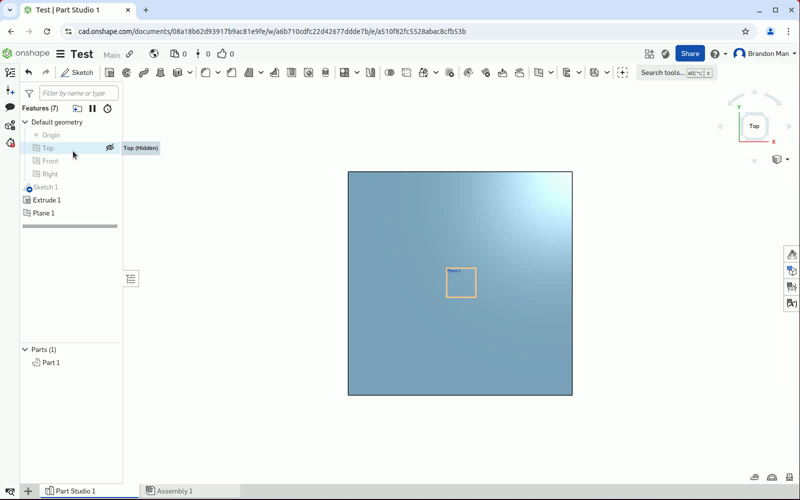
key(shift+s)
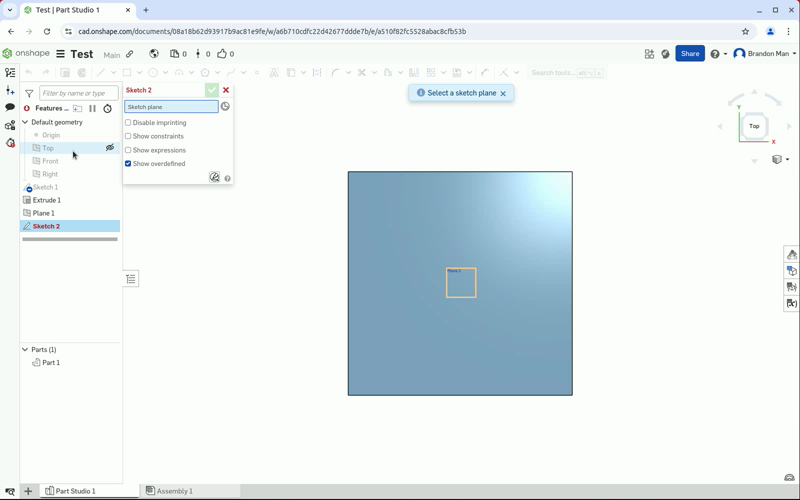
mouse_move(73, 215)
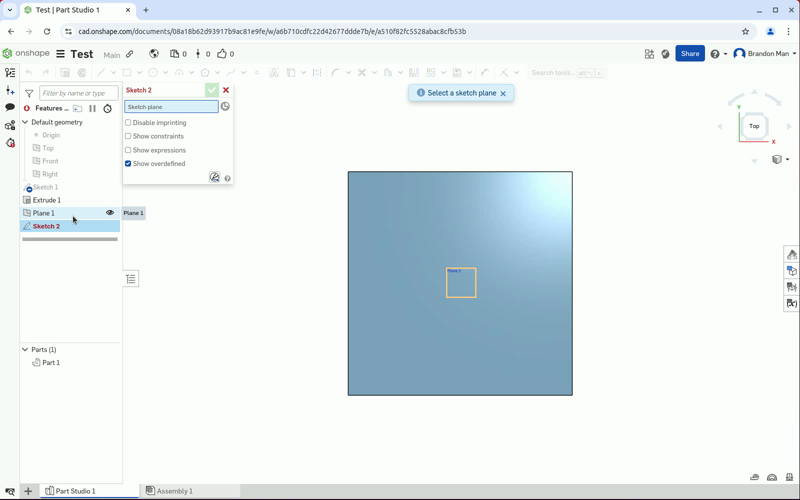
click(73, 215)
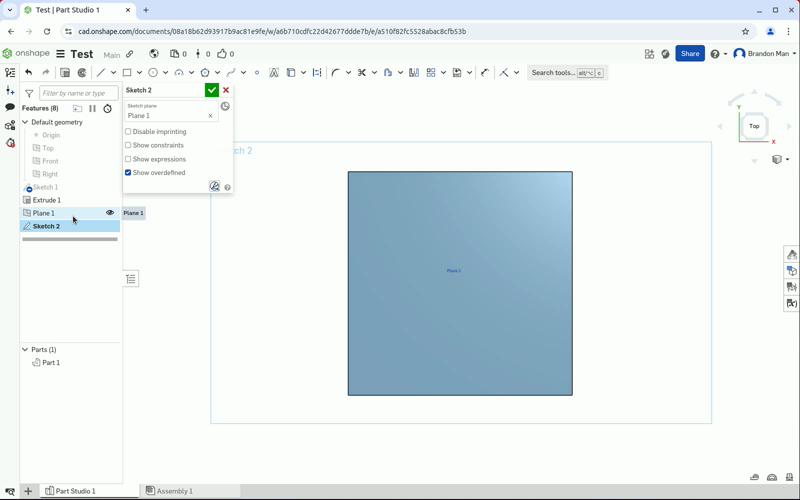
mouse_move(73, 352)
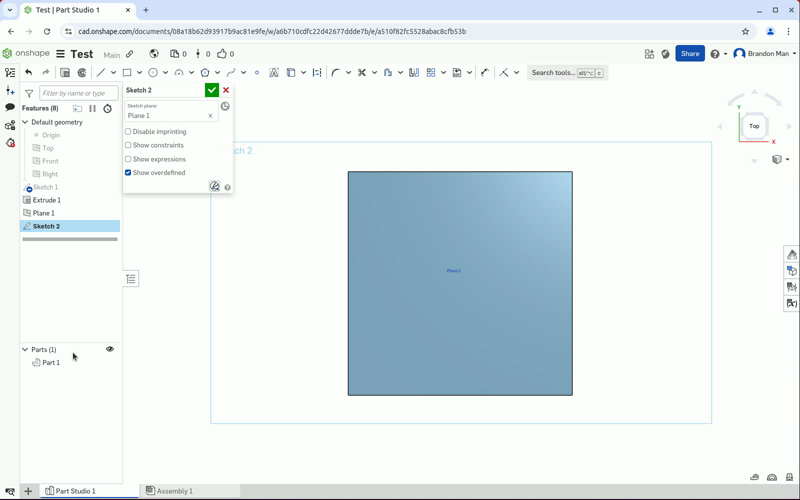
key(y)
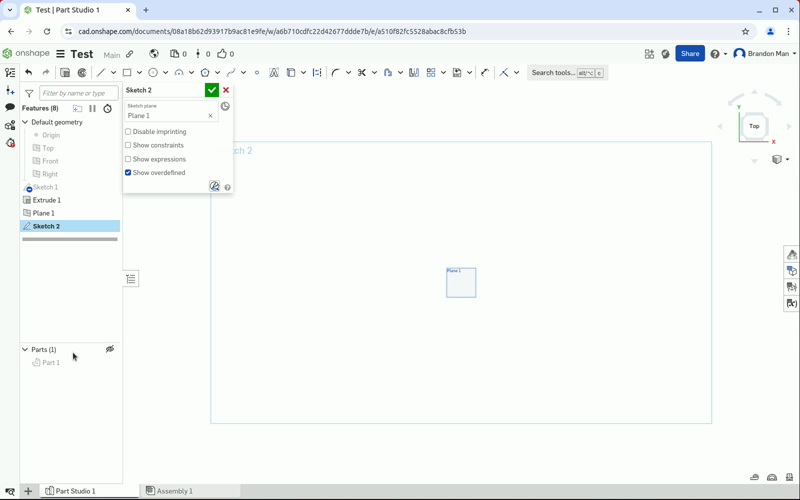
key(l)
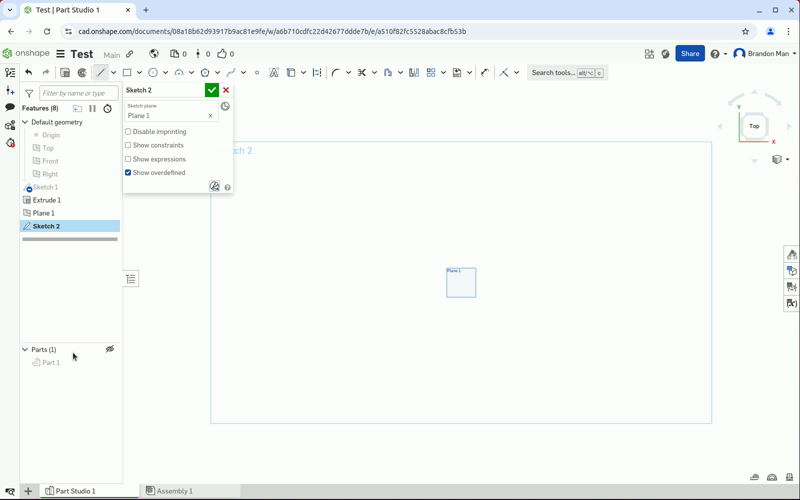
key_down(shift)
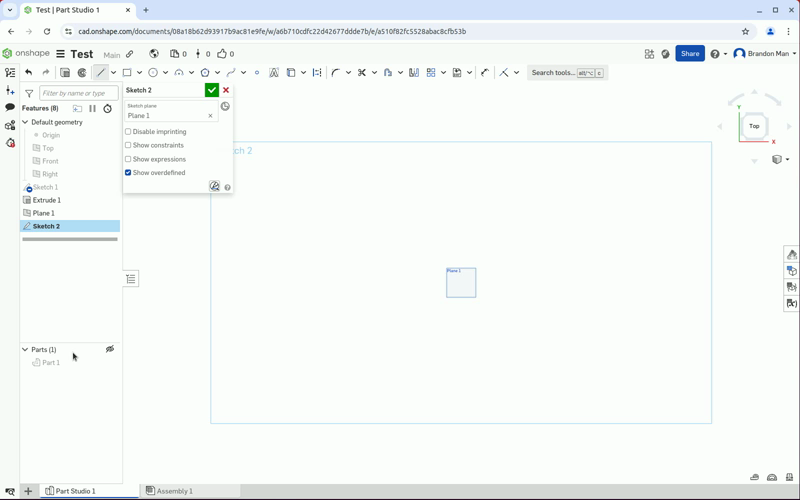
mouse_move(348, 332)
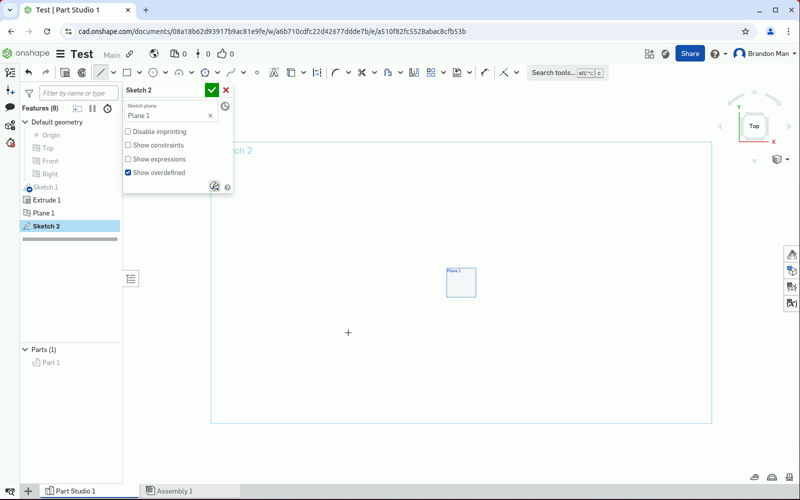
click(348, 332)
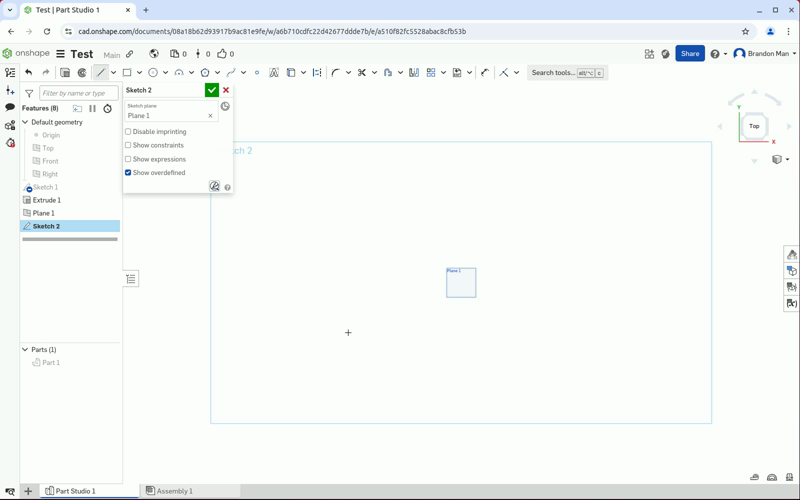
key_up(shift)
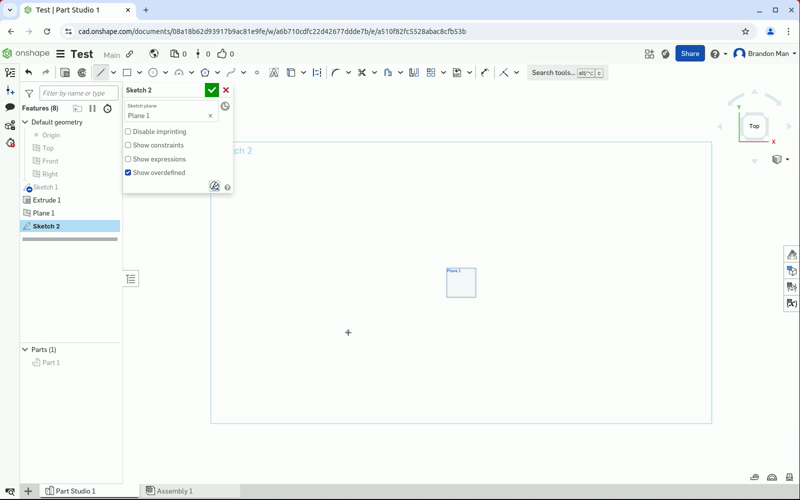
key_down(shift)
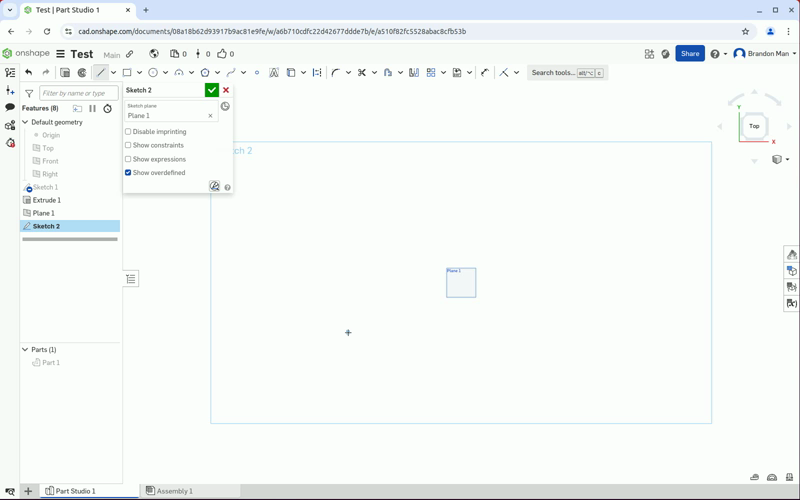
mouse_move(572, 332)
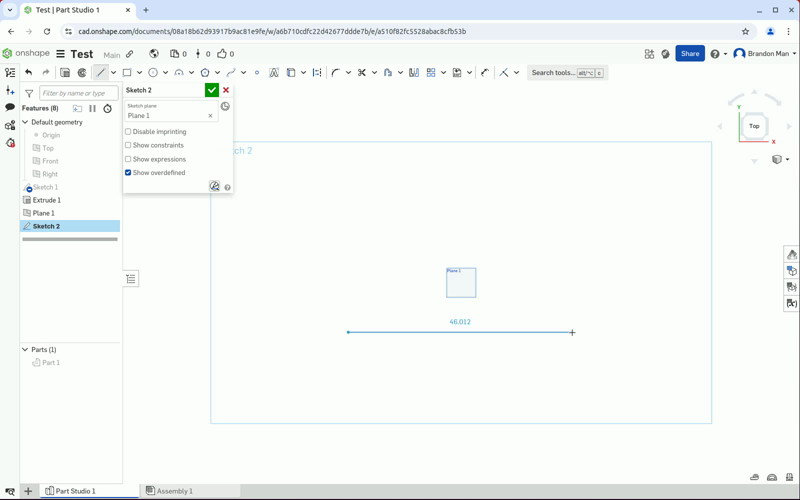
click(572, 332)
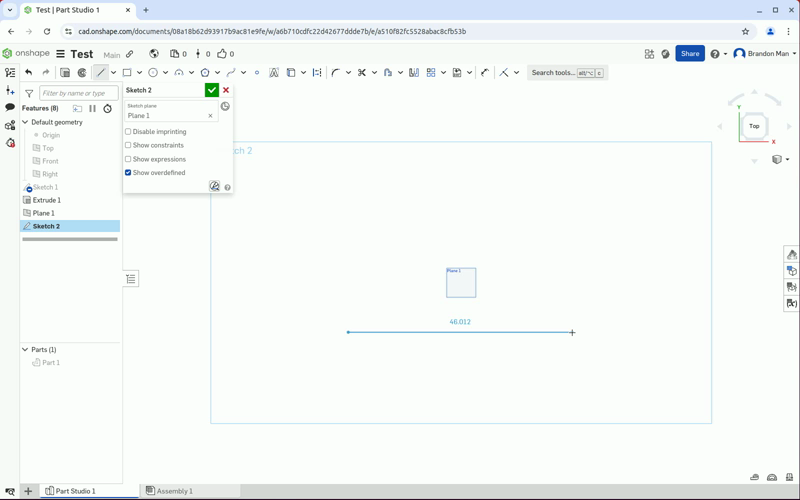
key_up(shift)
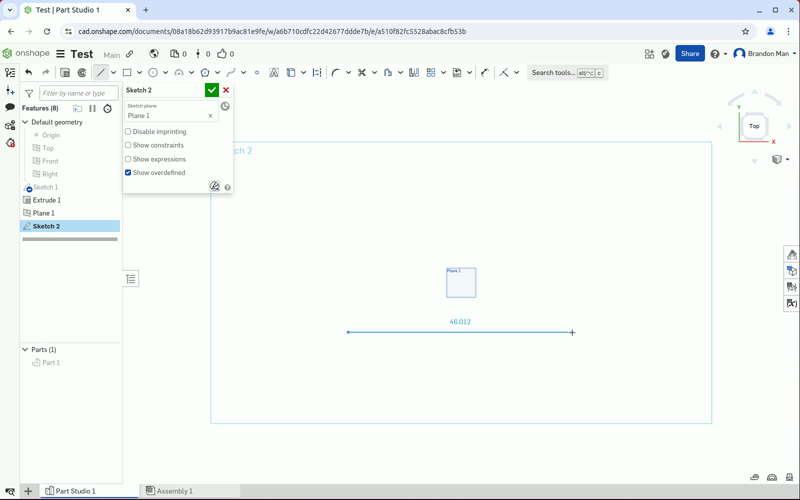
key_down(shift)
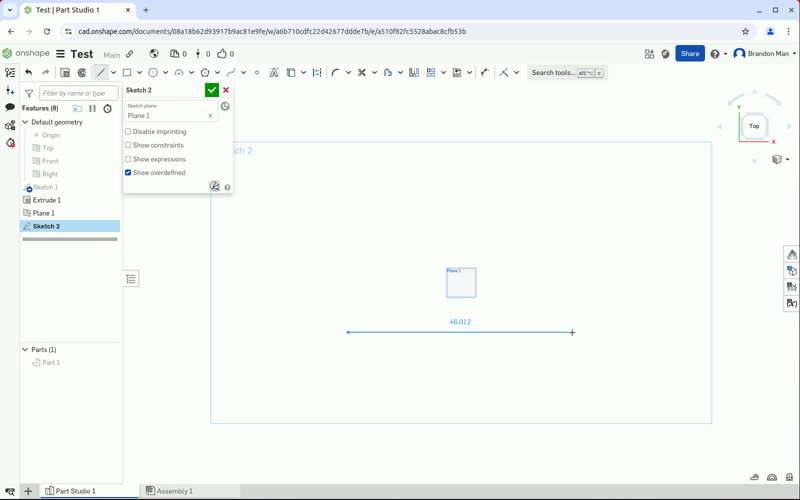
mouse_move(572, 171)
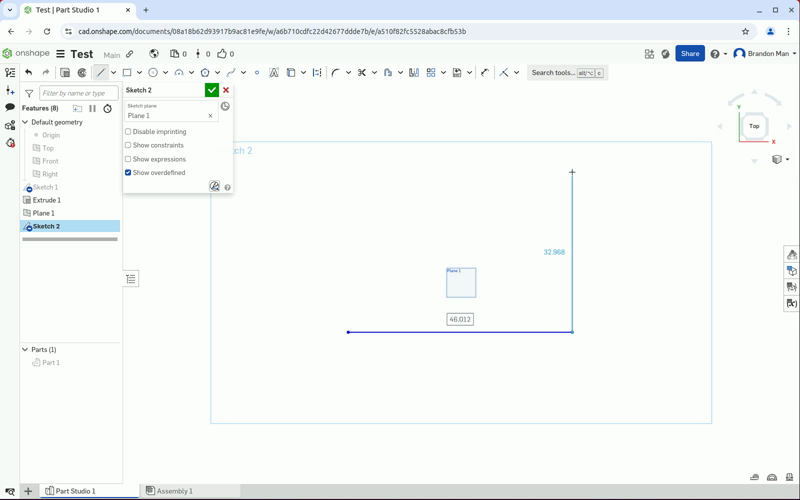
click(572, 171)
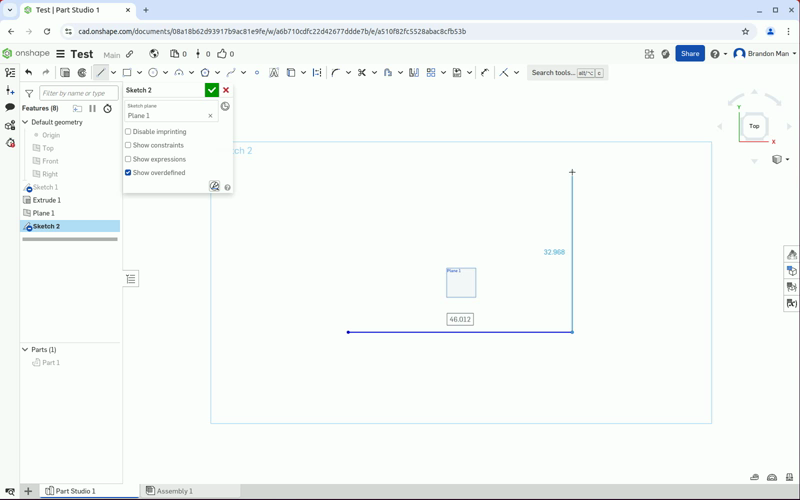
key_up(shift)
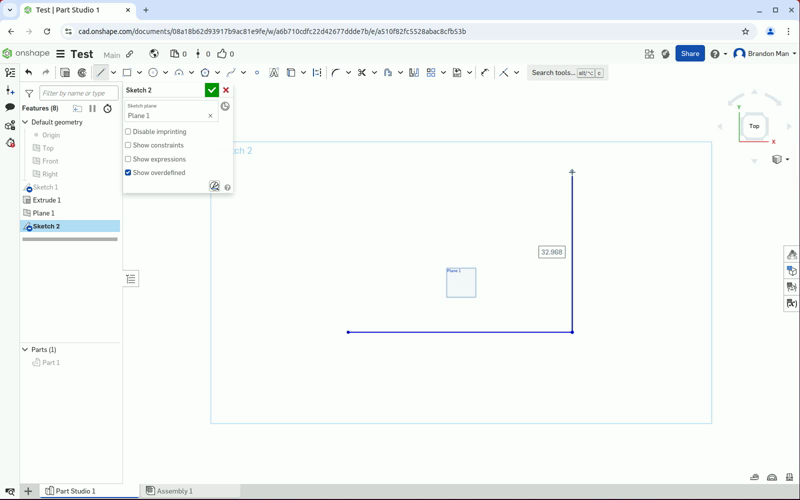
key_down(shift)
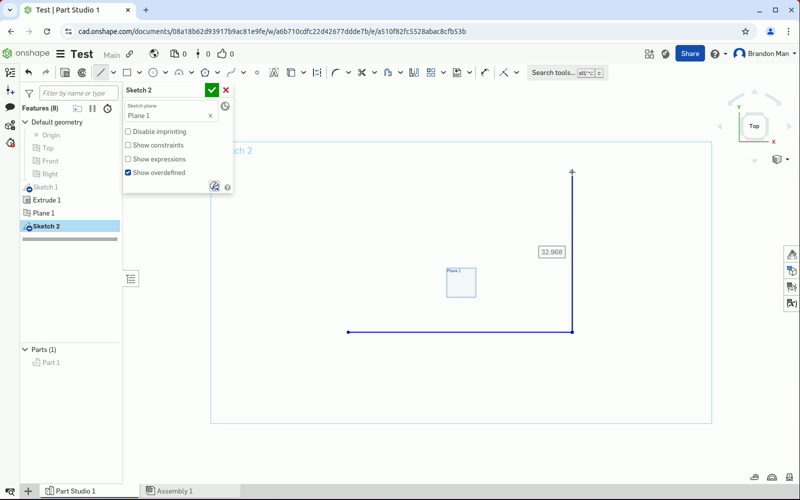
mouse_move(348, 171)
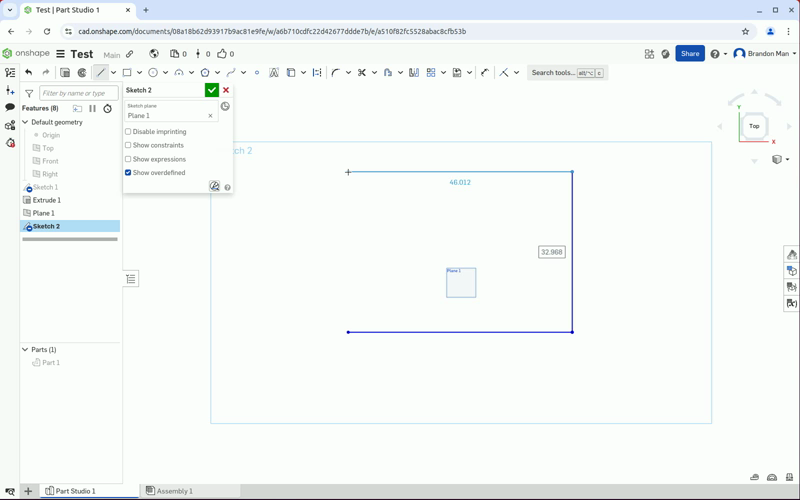
click(348, 171)
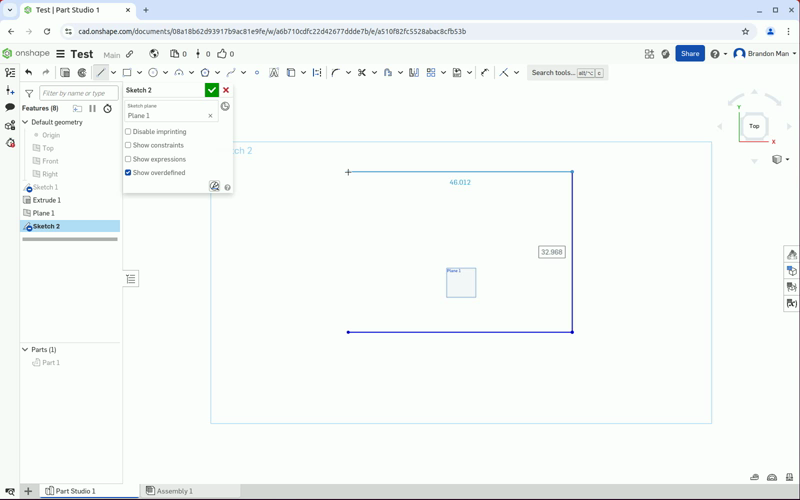
key_up(shift)
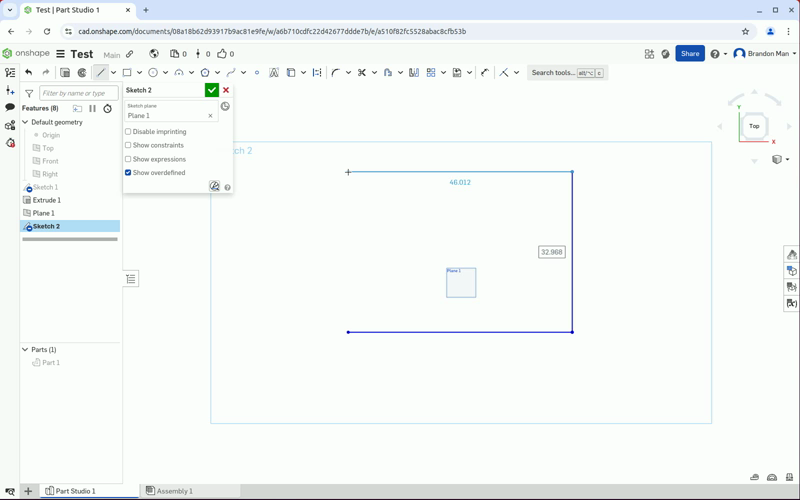
key_down(shift)
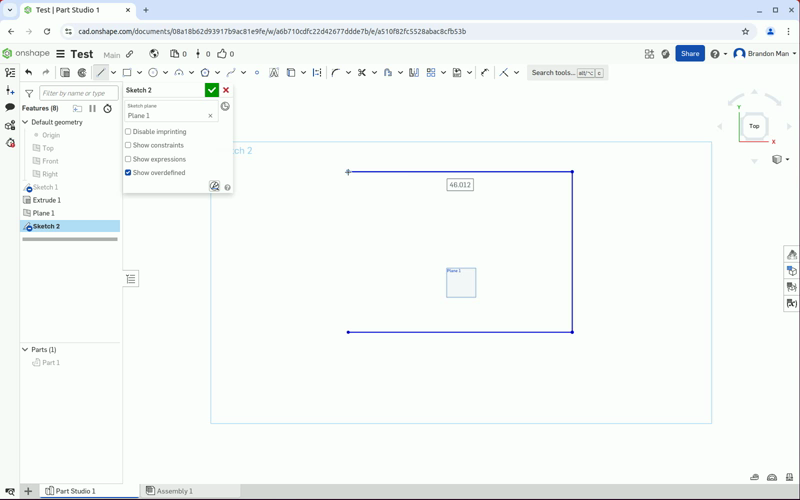
mouse_move(348, 332)
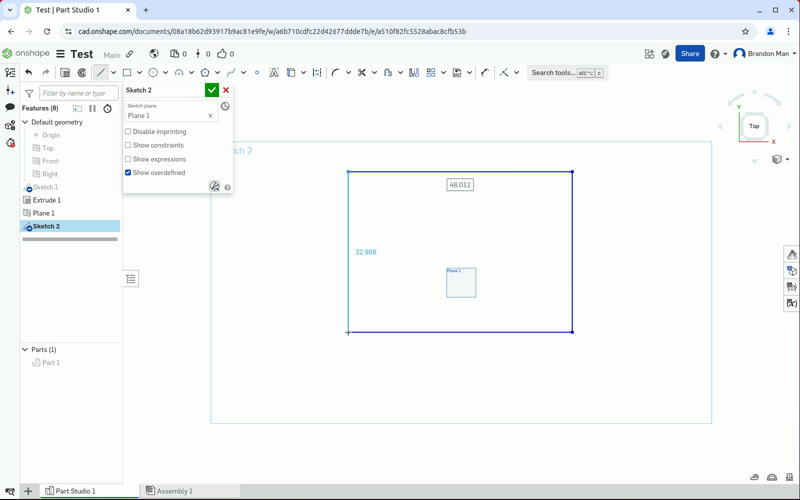
key_up(shift)
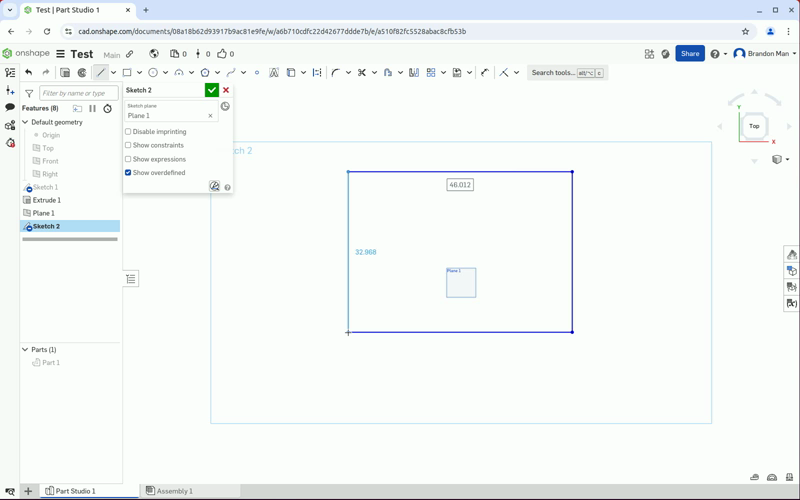
click(348, 332)
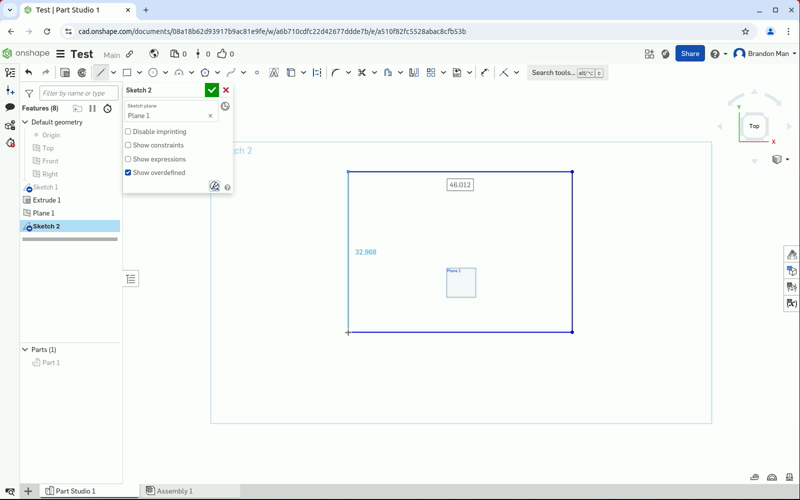
key(esc)
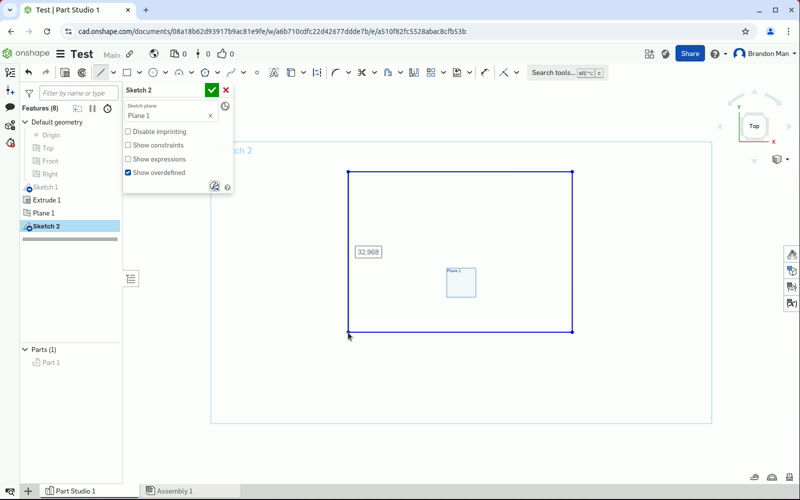
mouse_move(522, 292)
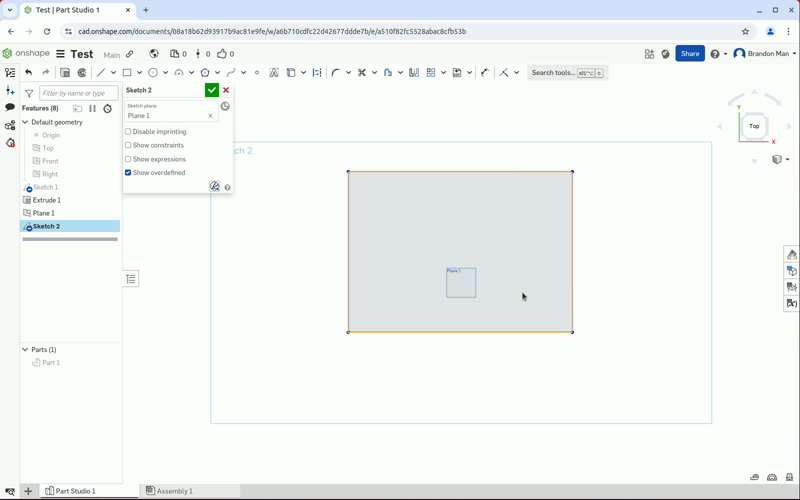
click(522, 292)
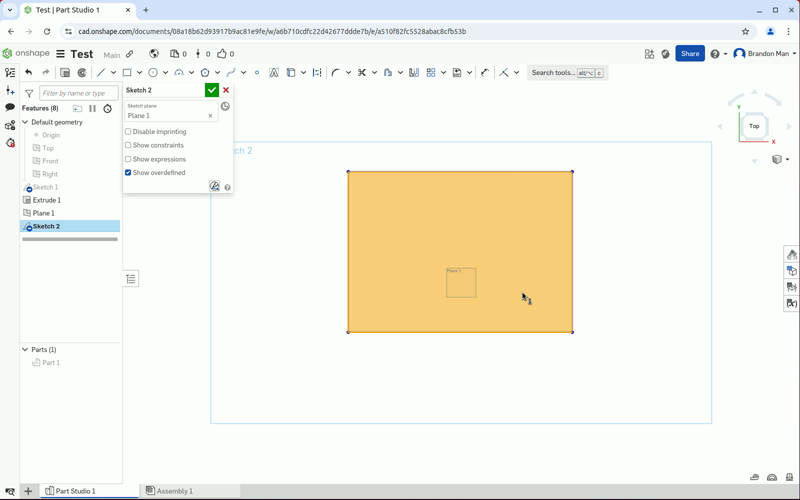
mouse_move(73, 352)
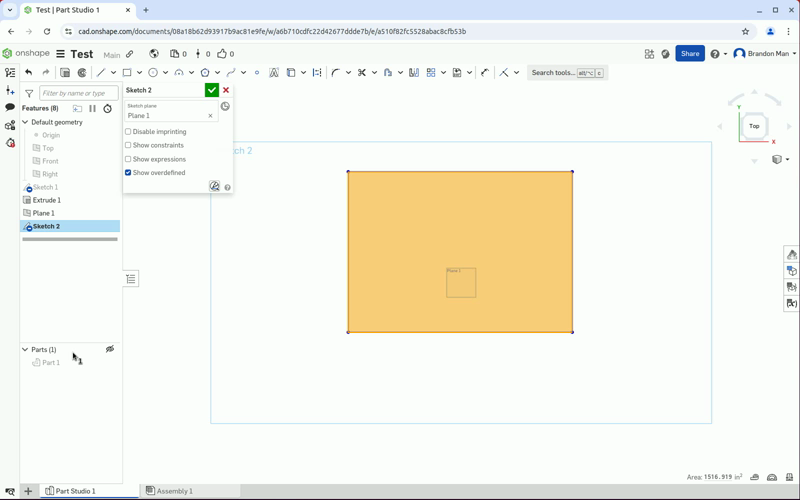
key(shift+y)
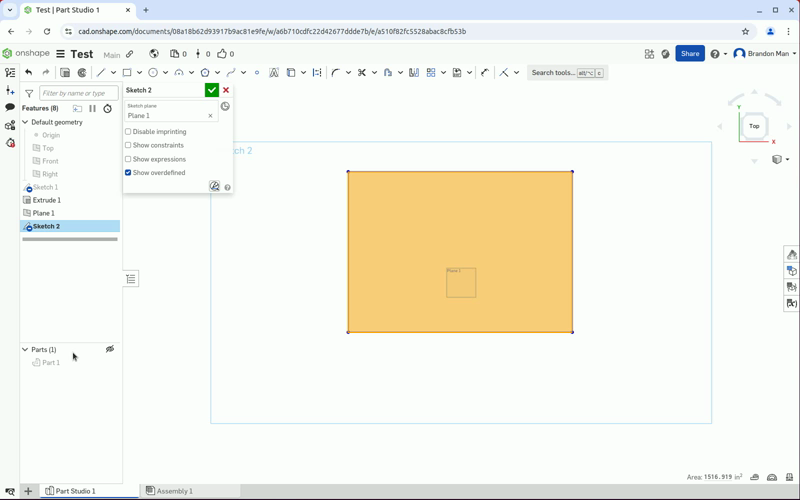
key(shift+e)
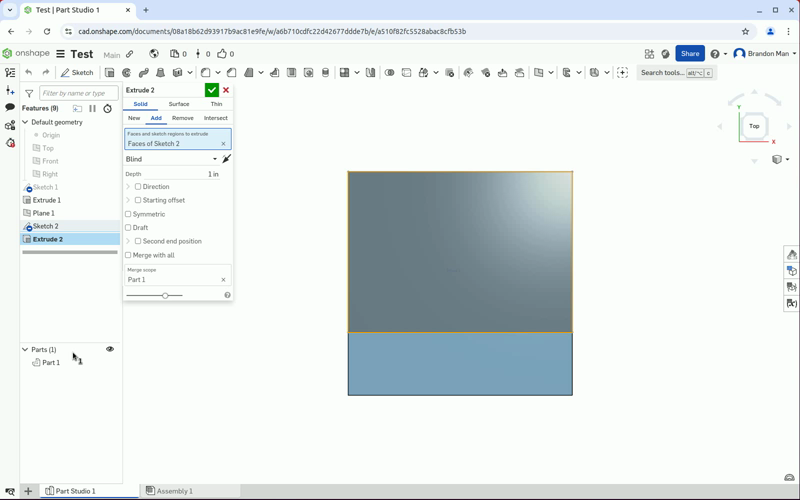
mouse_move(143, 106)
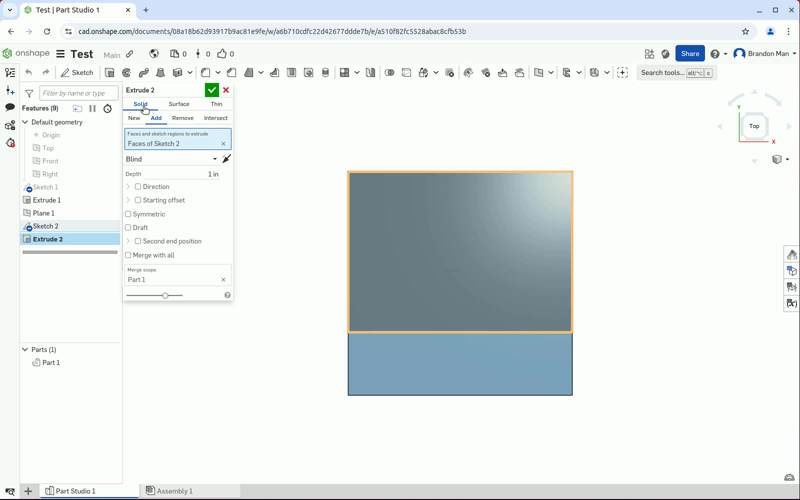
click(143, 106)
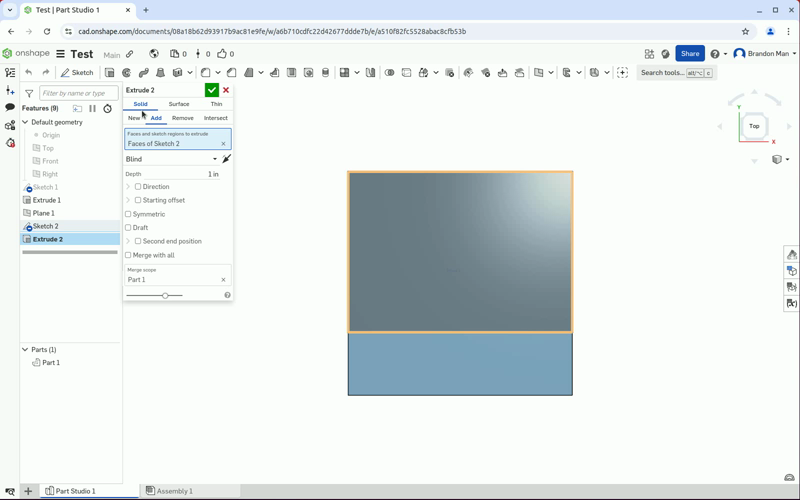
mouse_move(137, 120)
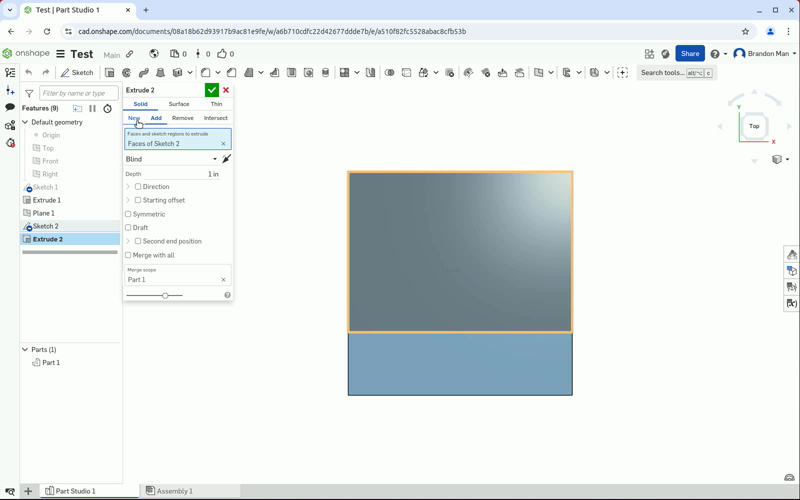
click(137, 120)
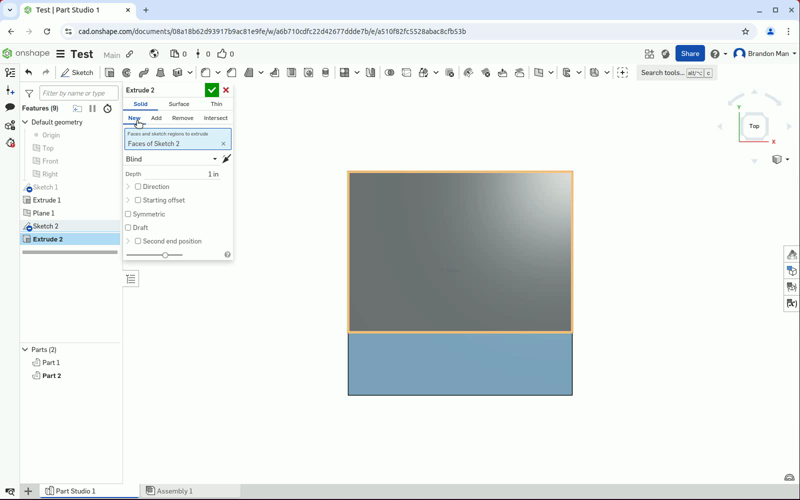
key(tab, 4)
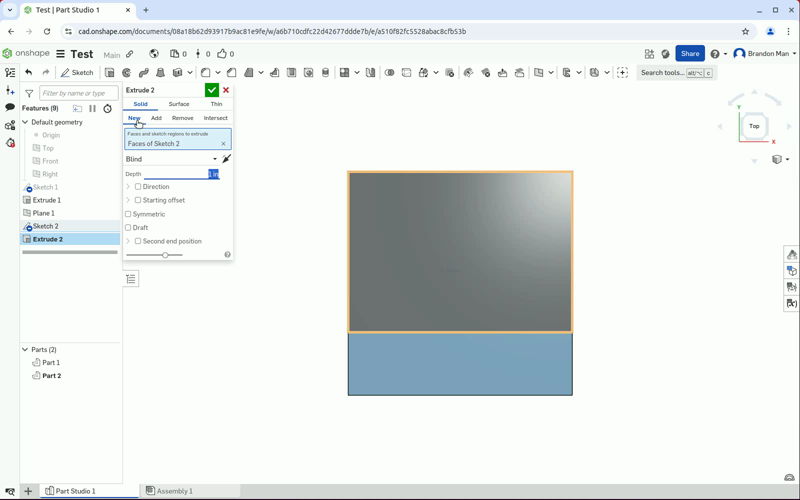
text(0.963)
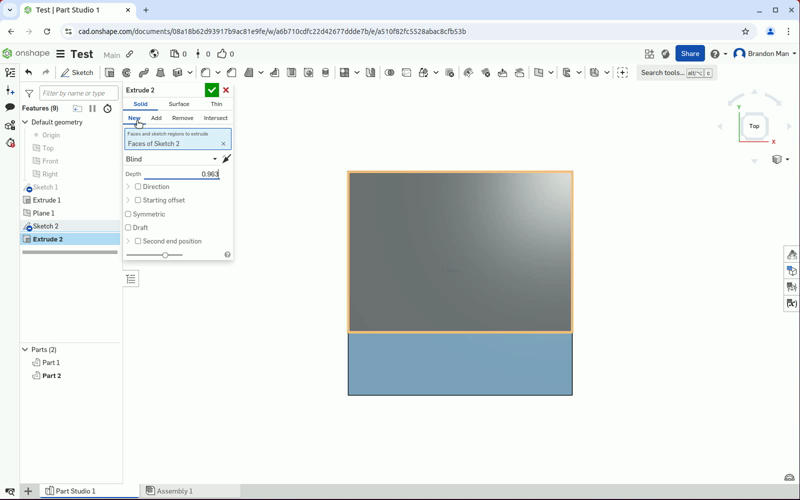
key(enter)
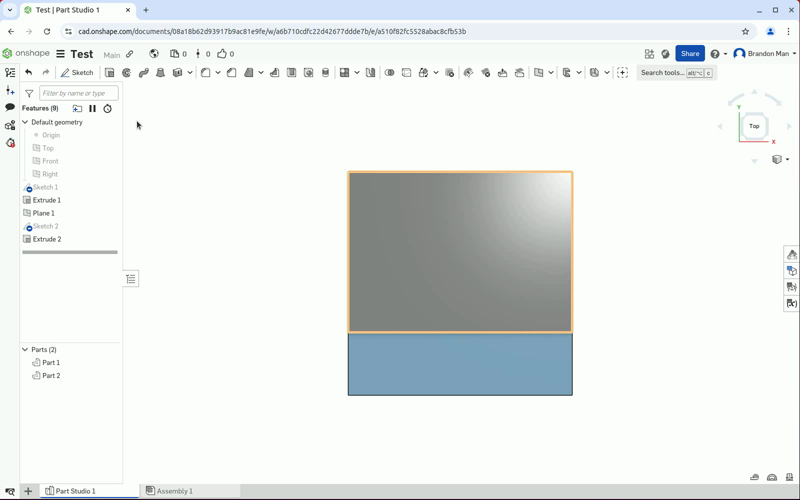
key(shift+h)
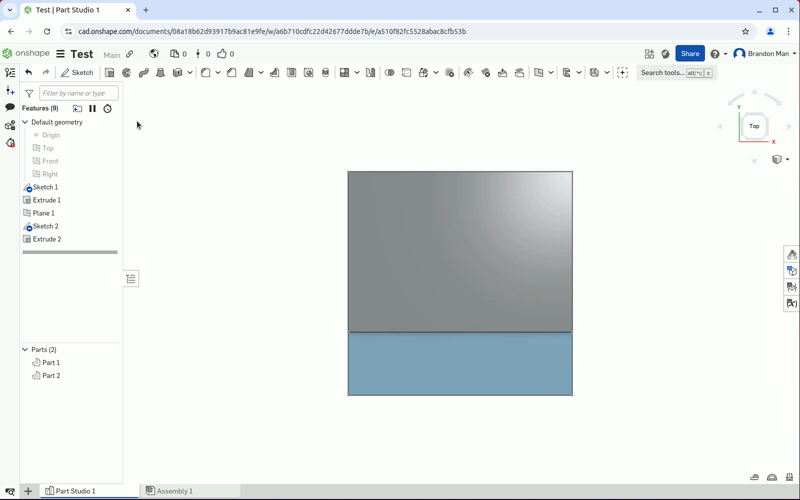
key(shift+h)
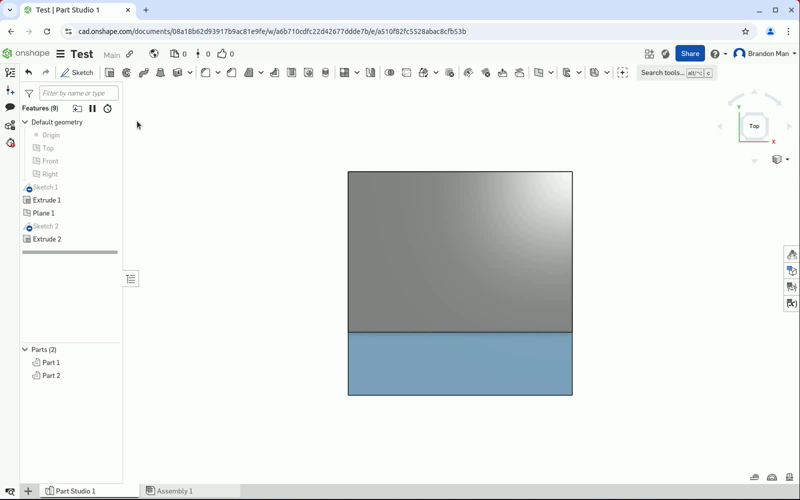
mouse_move(73, 189)
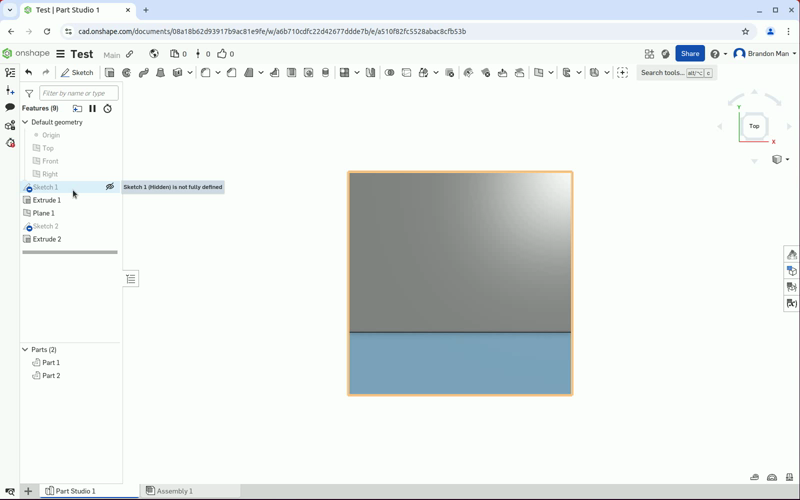
click(73, 189)
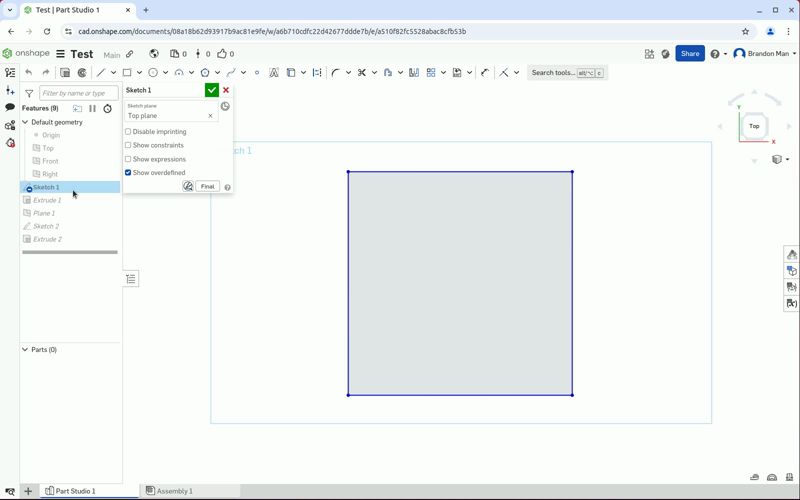
mouse_move(229, 92)
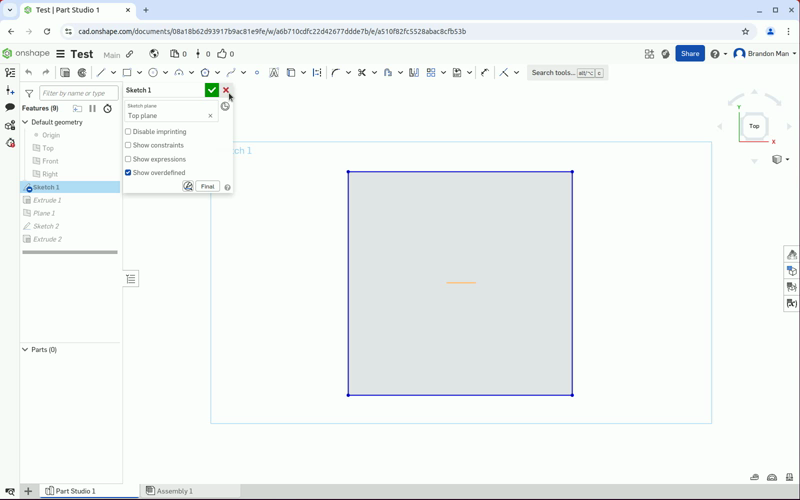
click(229, 92)
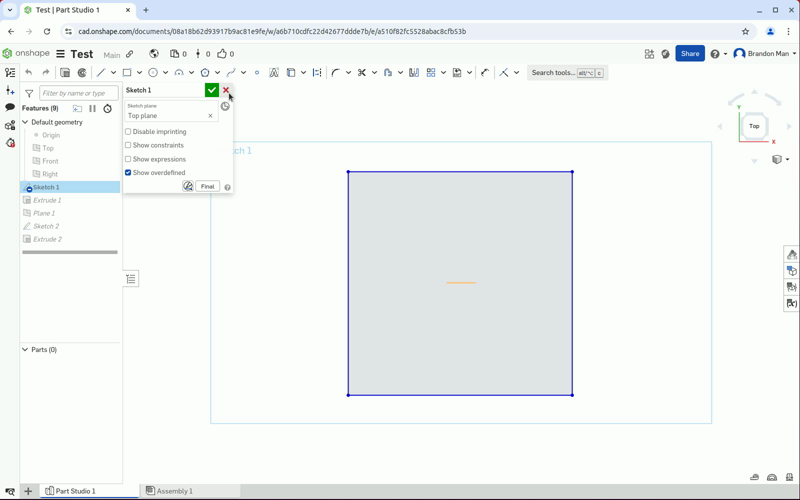
key(shift+s)
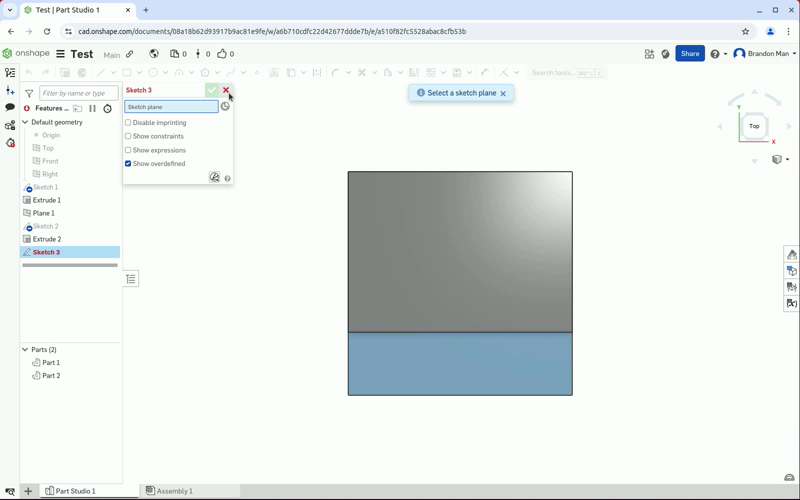
mouse_move(73, 215)
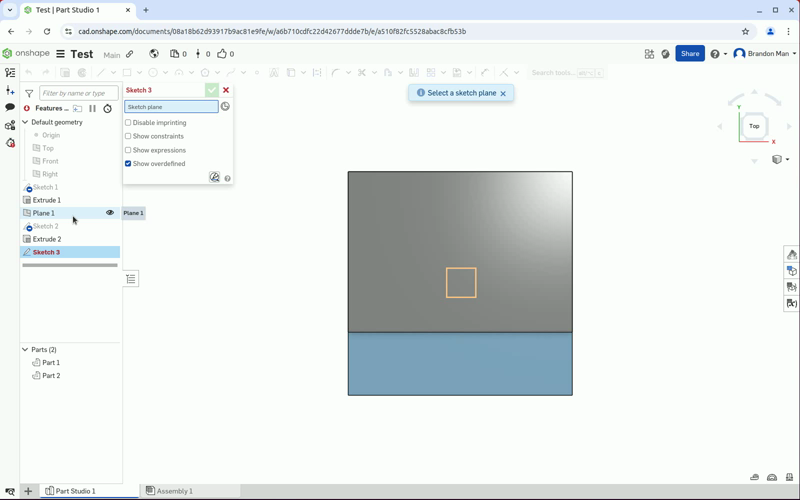
click(73, 215)
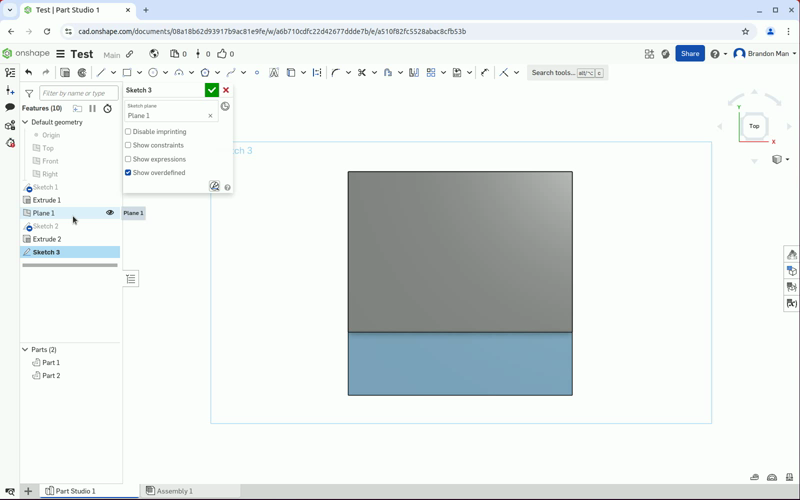
mouse_move(73, 352)
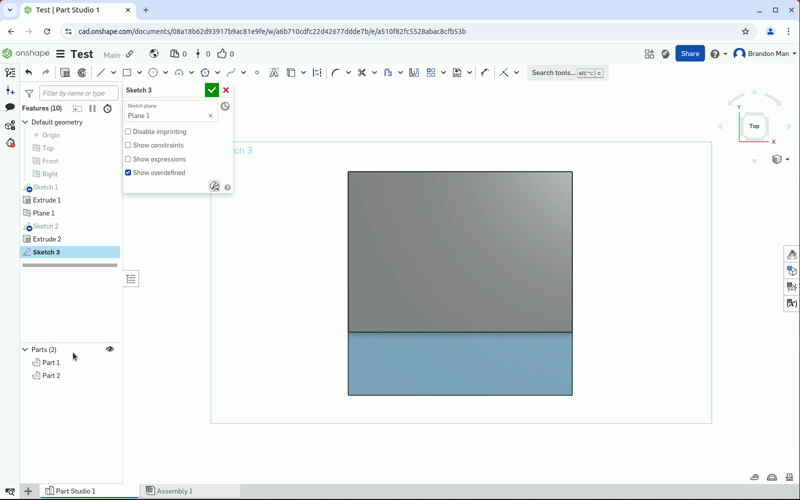
key(y)
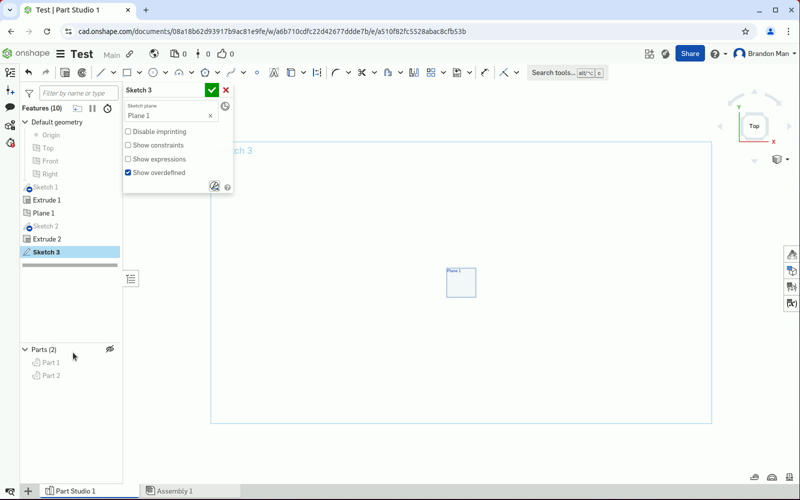
key(l)
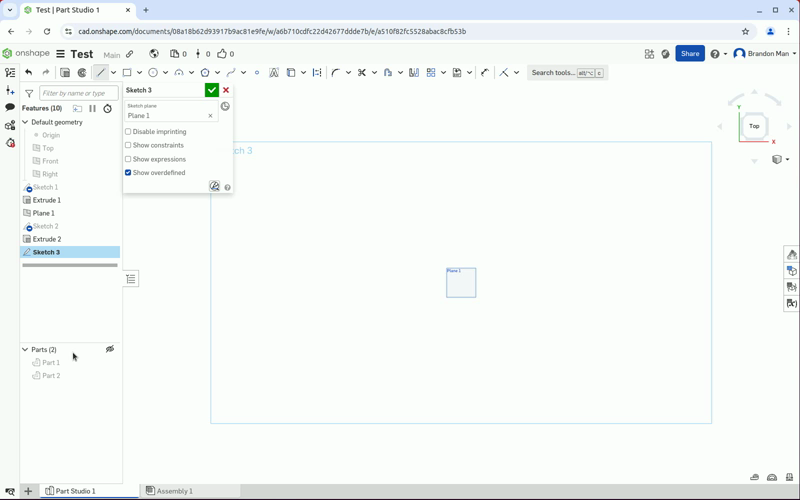
key_down(shift)
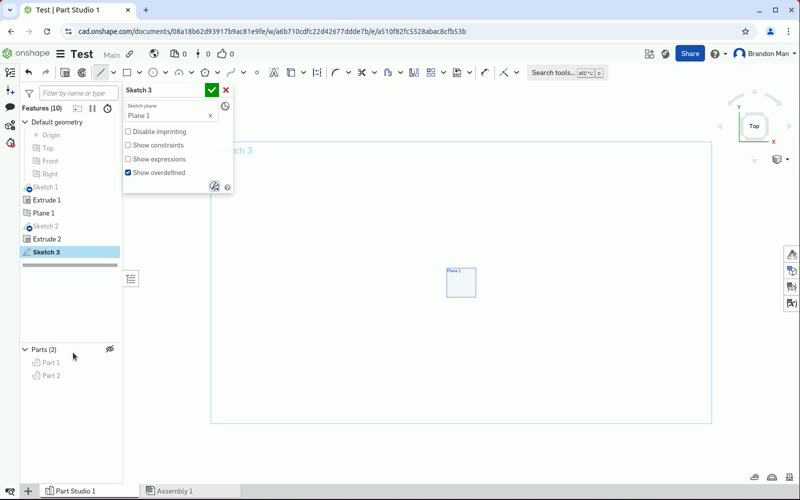
mouse_move(348, 395)
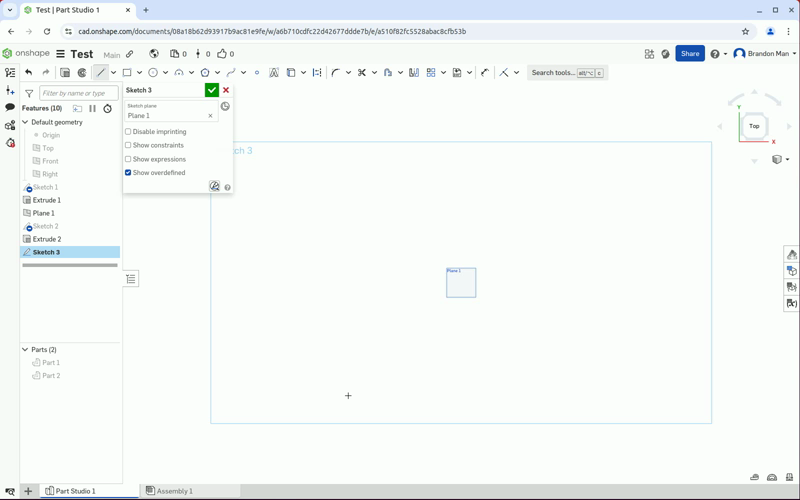
click(348, 395)
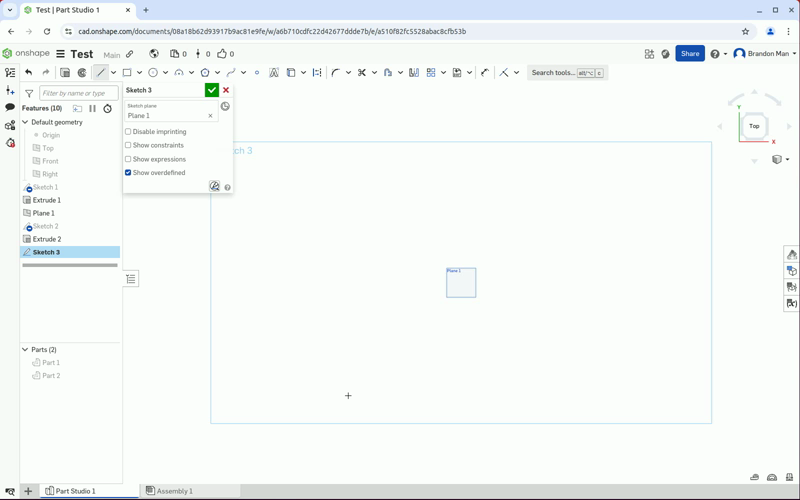
key_up(shift)
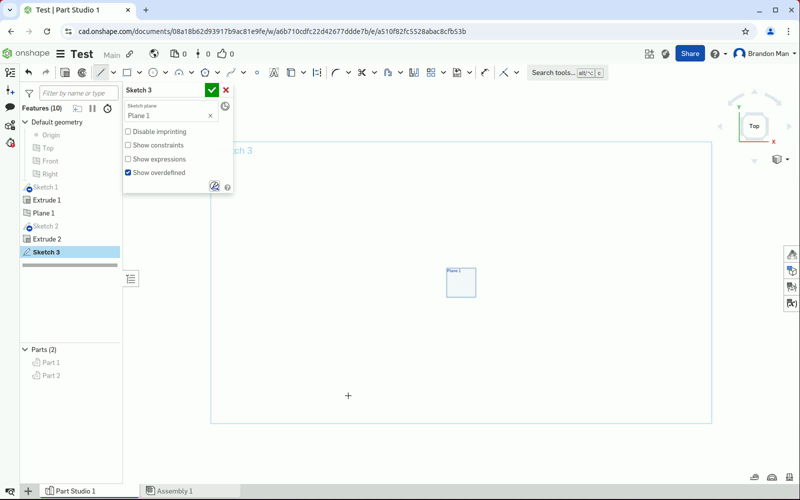
key_down(shift)
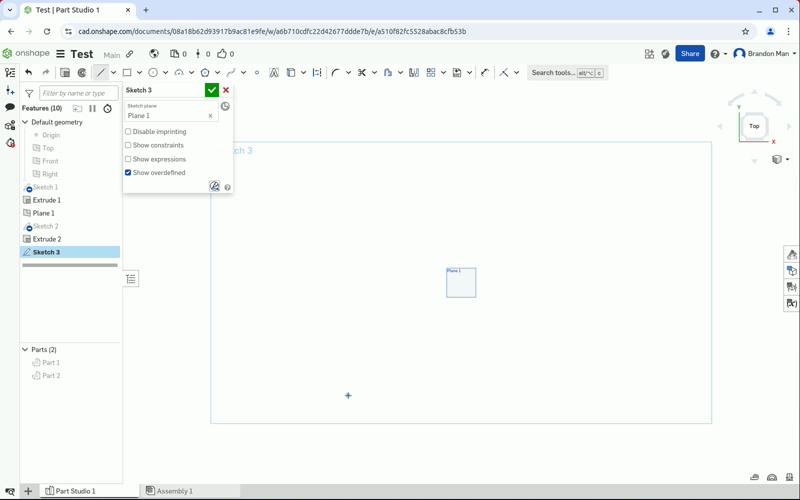
mouse_move(572, 395)
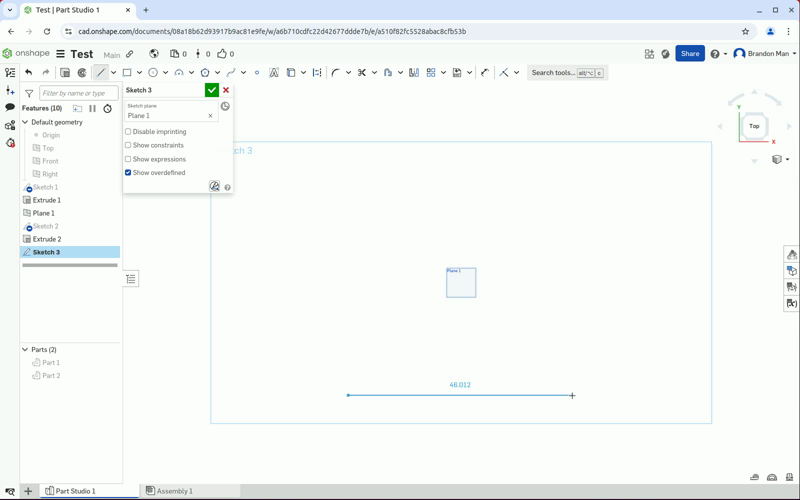
click(572, 395)
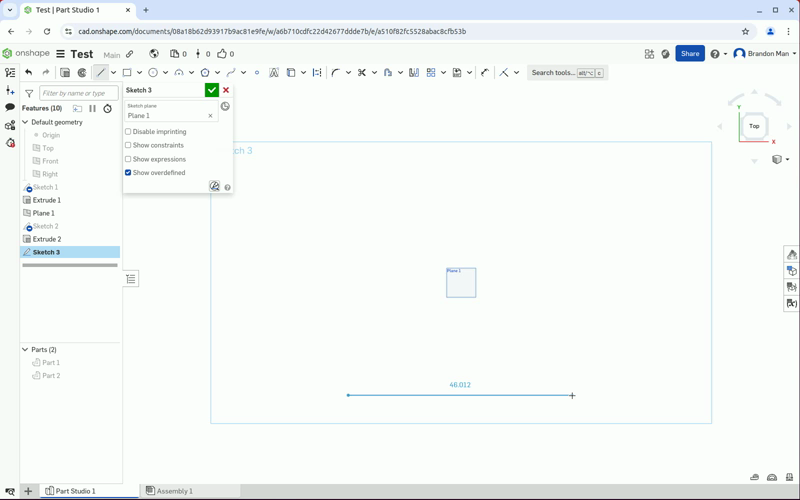
key_up(shift)
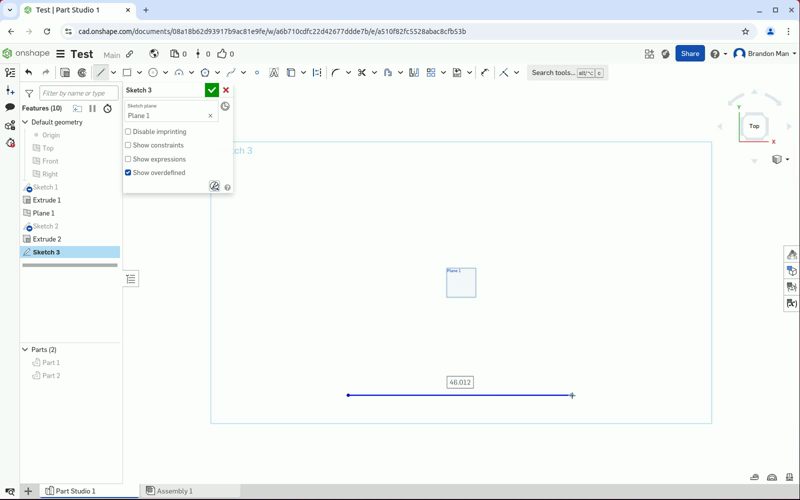
key_down(shift)
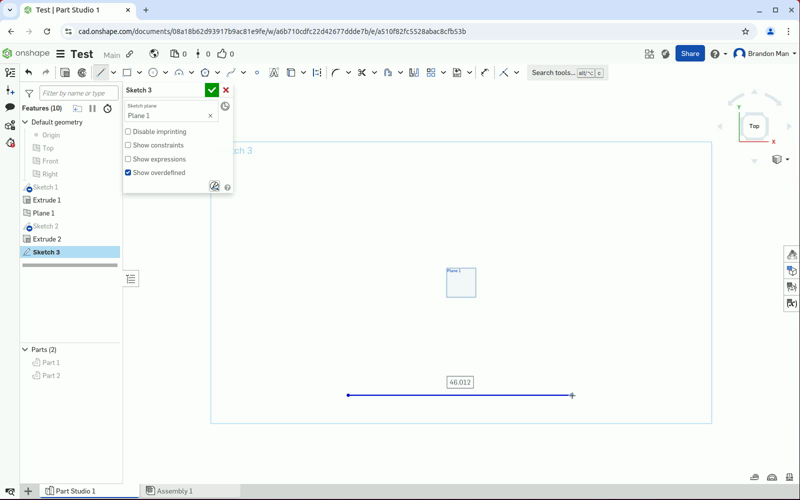
mouse_move(589, 395)
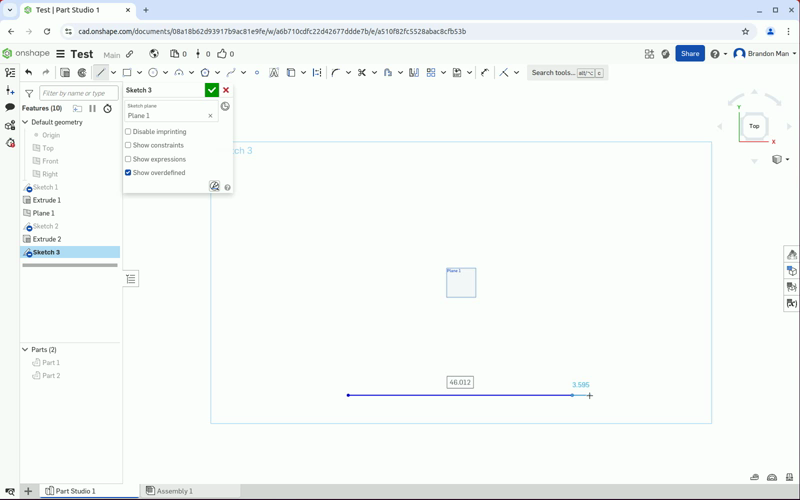
mouse_move(572, 355)
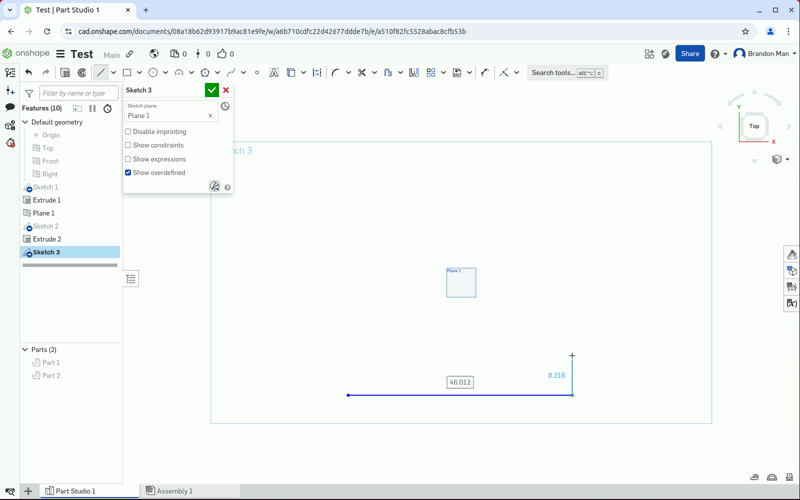
click(572, 355)
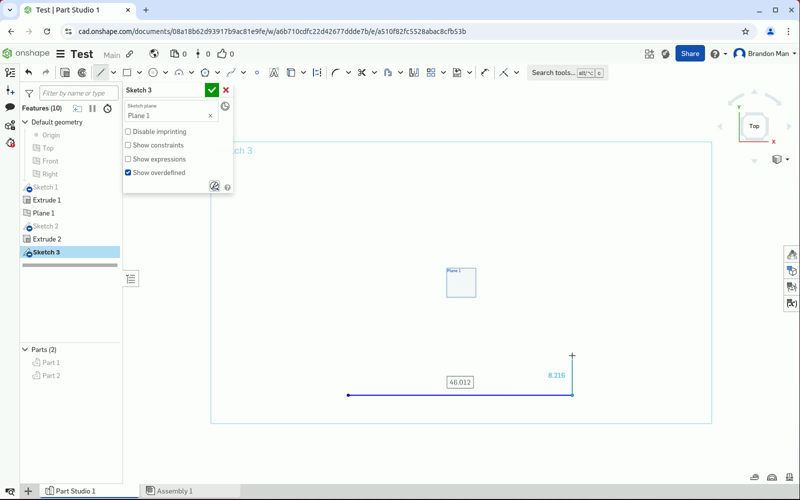
key_up(shift)
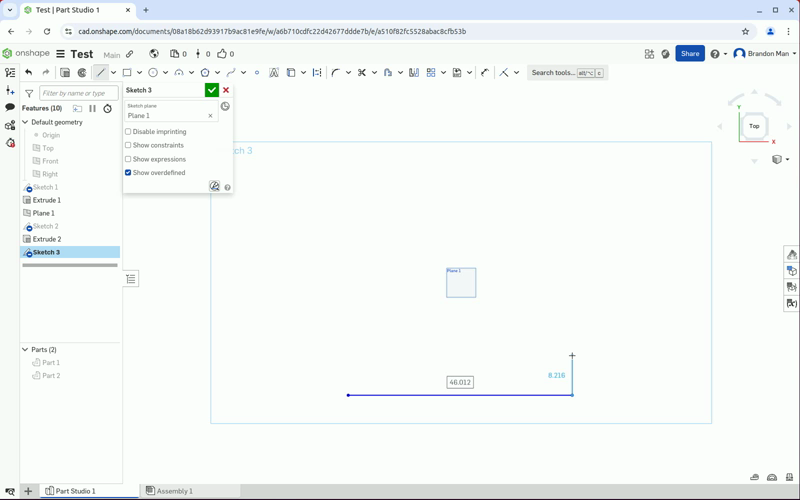
key_down(shift)
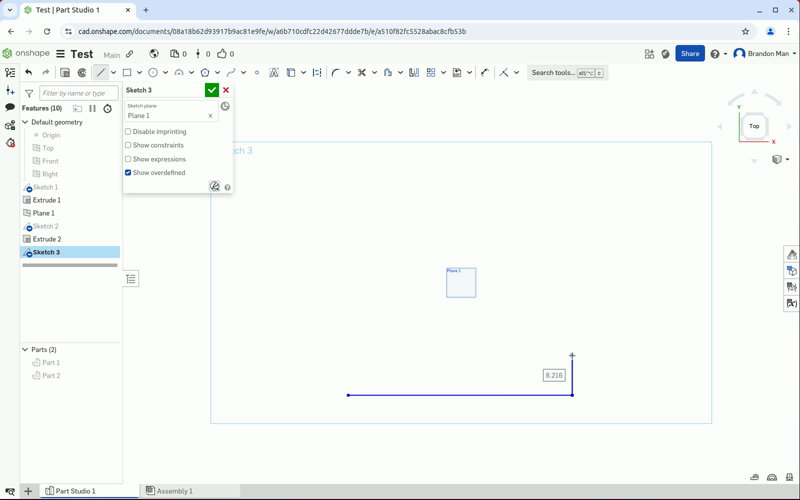
mouse_move(348, 355)
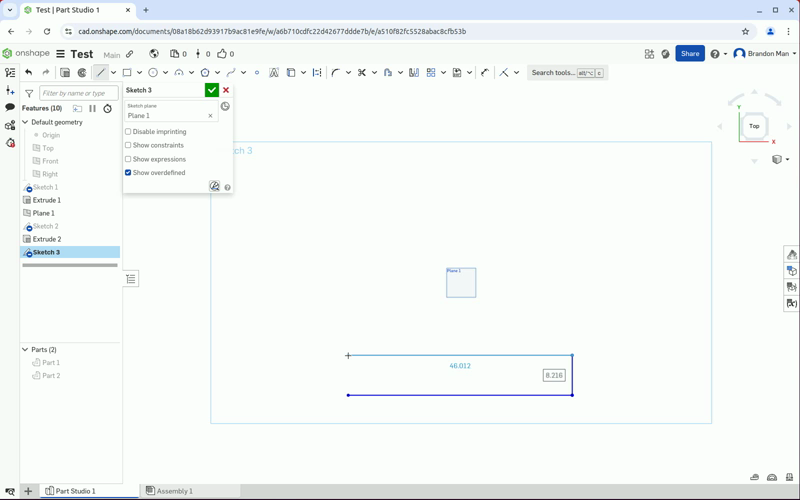
click(348, 355)
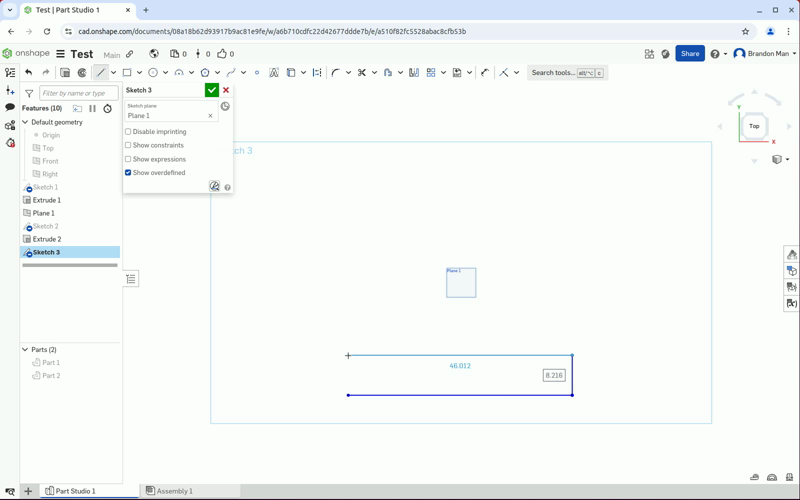
key_up(shift)
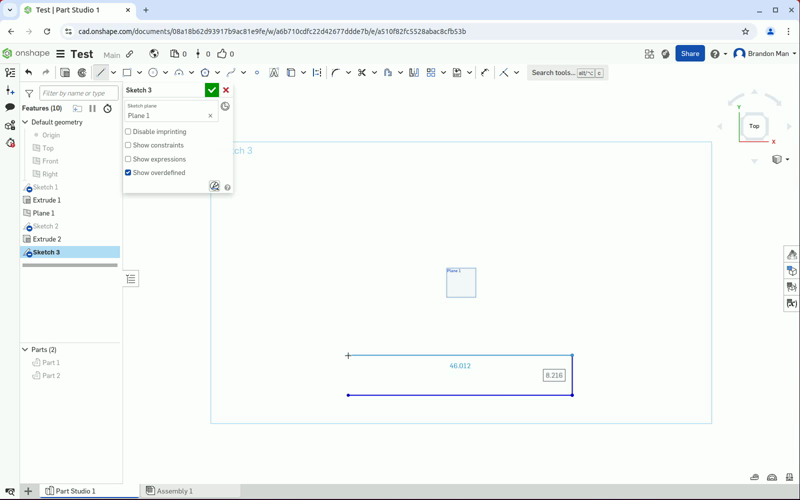
mouse_move(378, 355)
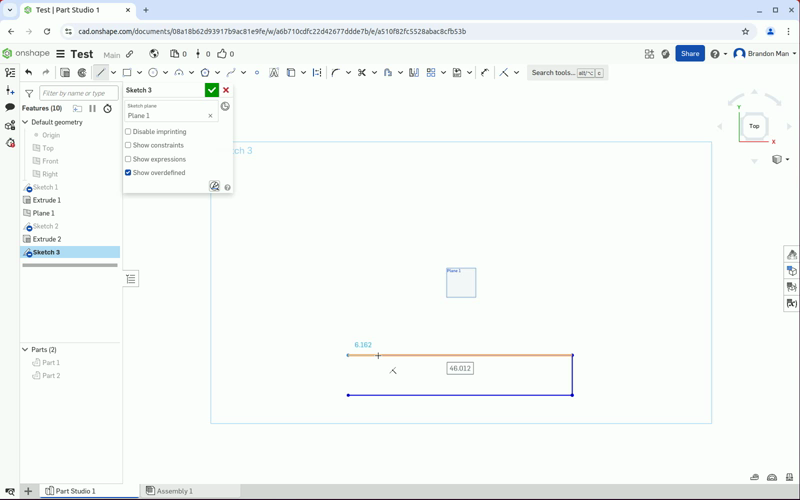
key_down(shift)
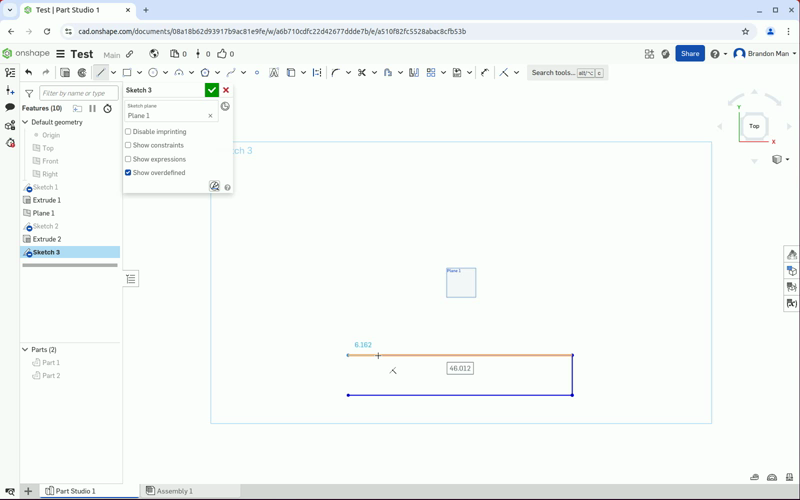
mouse_move(348, 395)
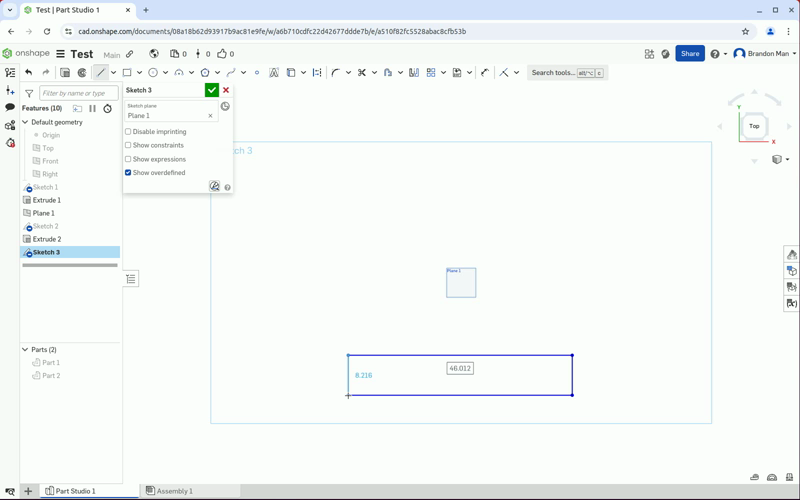
key_up(shift)
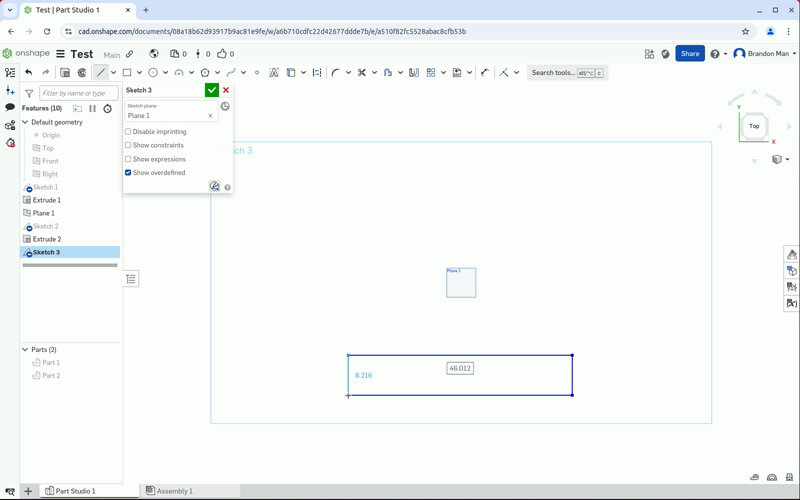
click(348, 395)
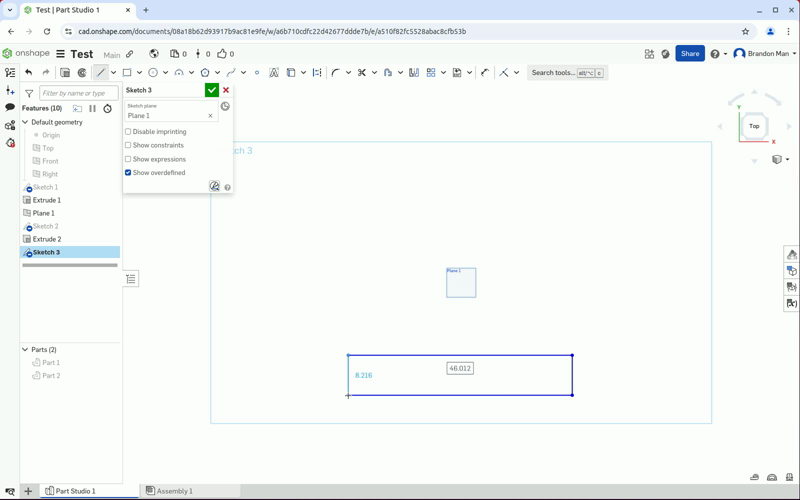
key(esc)
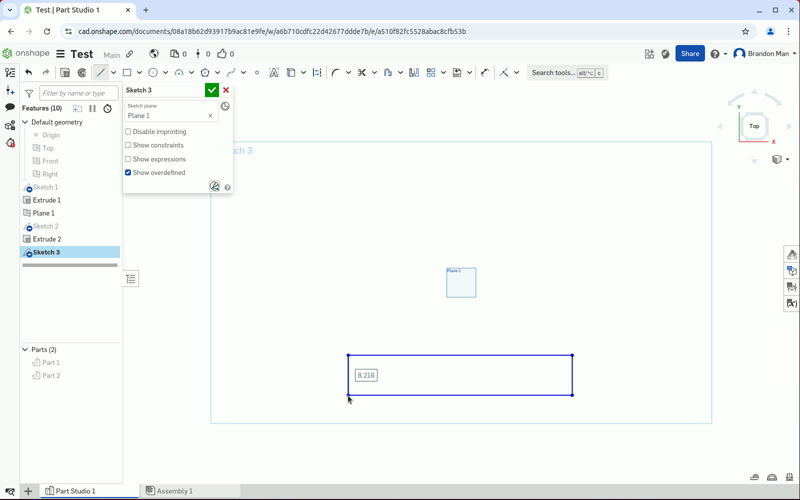
mouse_move(559, 383)
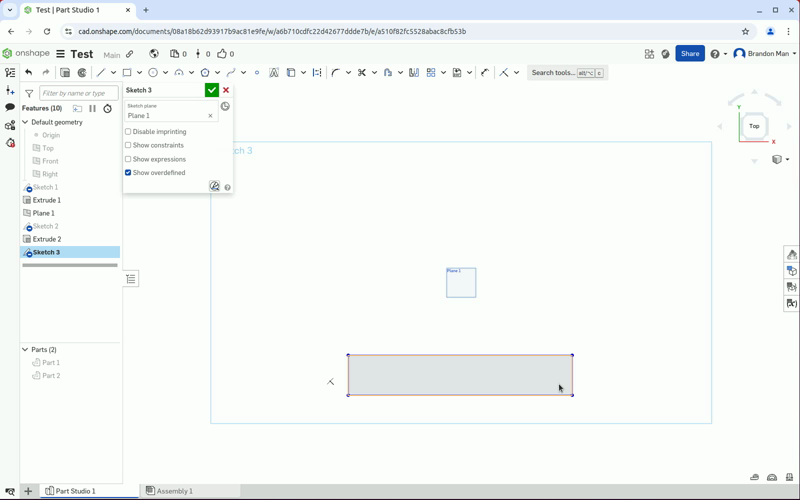
click(559, 383)
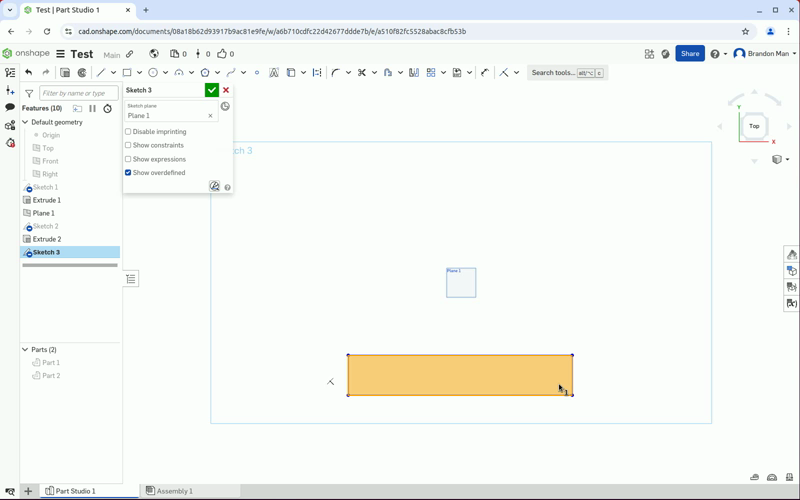
mouse_move(73, 352)
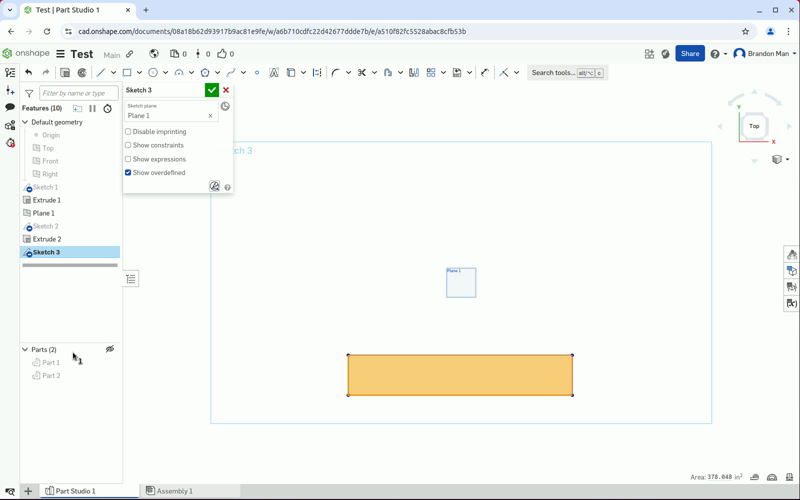
key(shift+y)
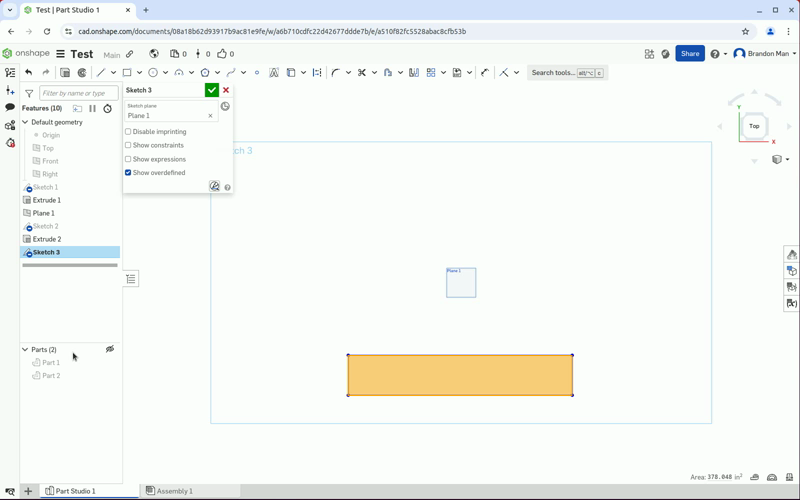
key(shift+e)
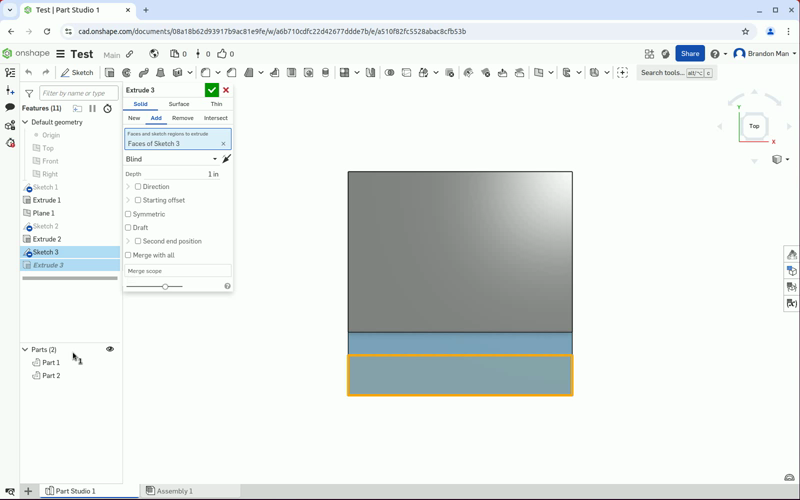
mouse_move(143, 106)
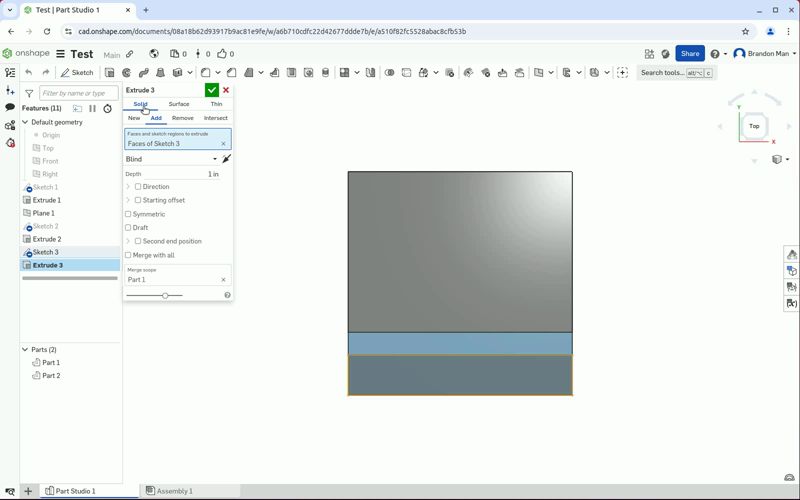
click(143, 106)
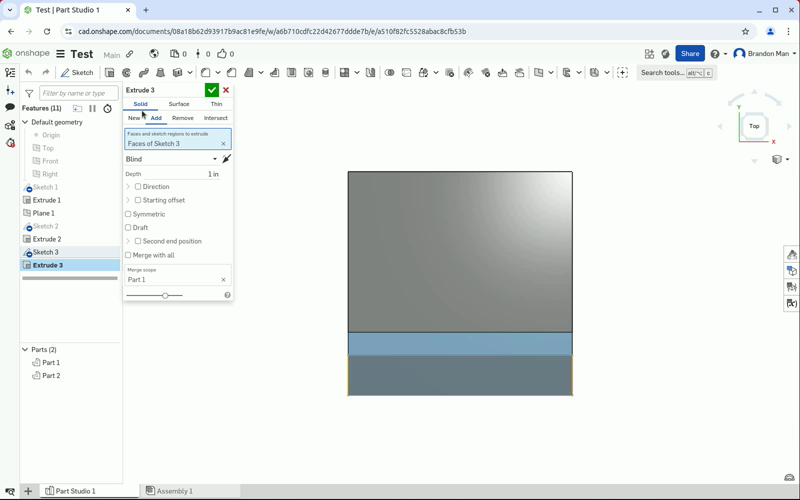
mouse_move(137, 120)
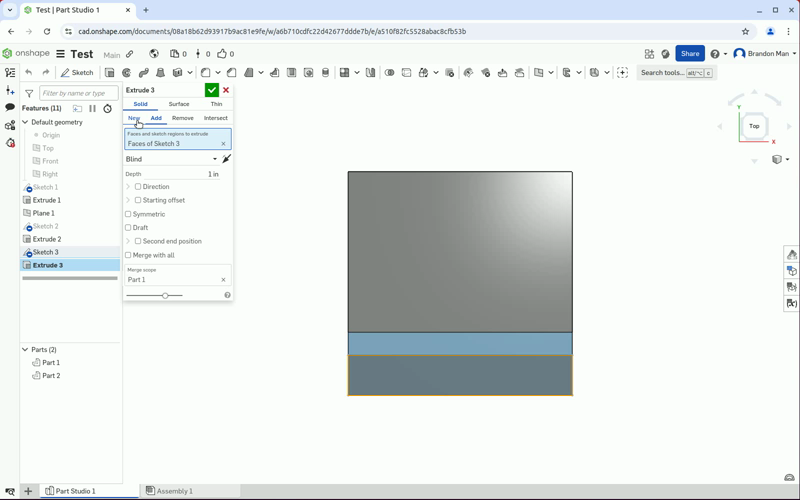
click(137, 120)
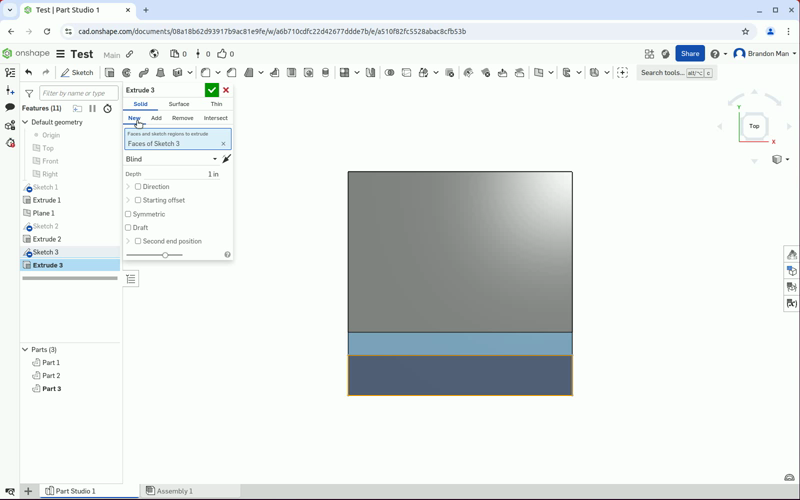
key(tab, 4)
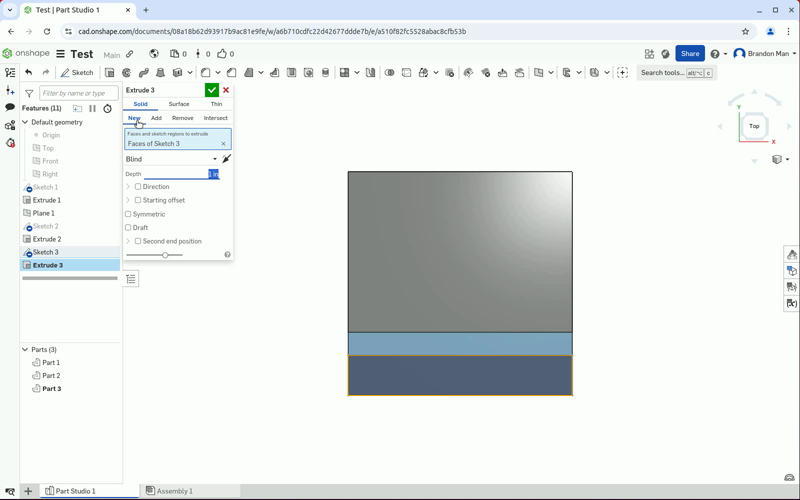
text(0.963)
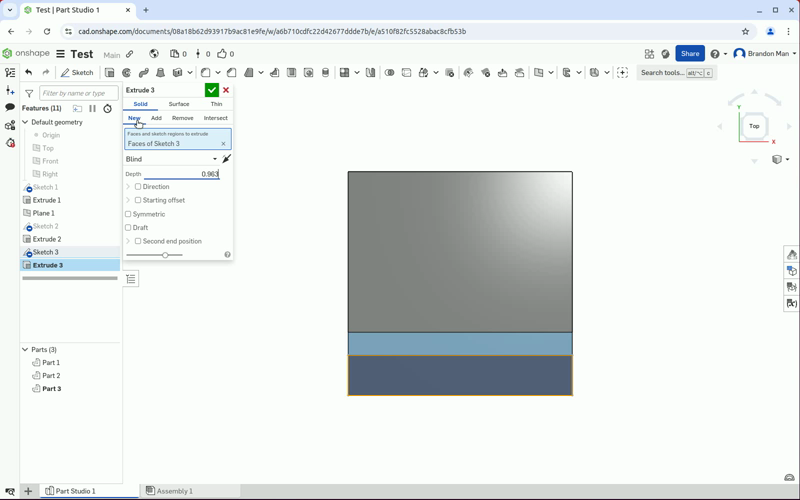
key(enter)
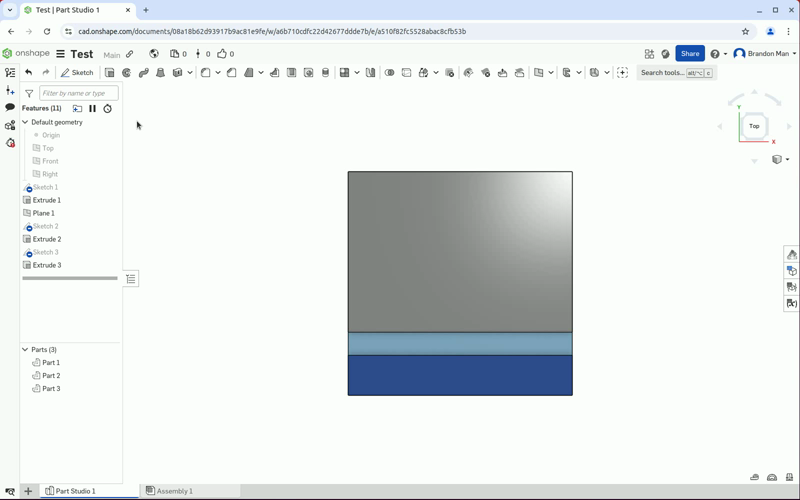
key(shift+h)
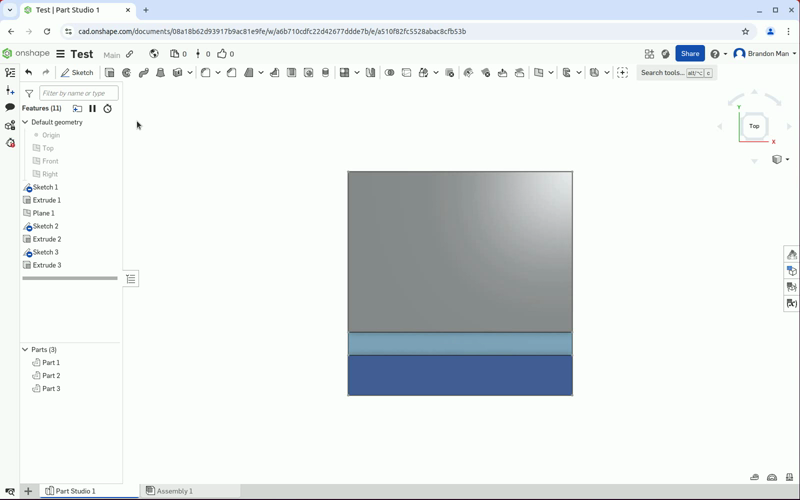
key(shift+h)
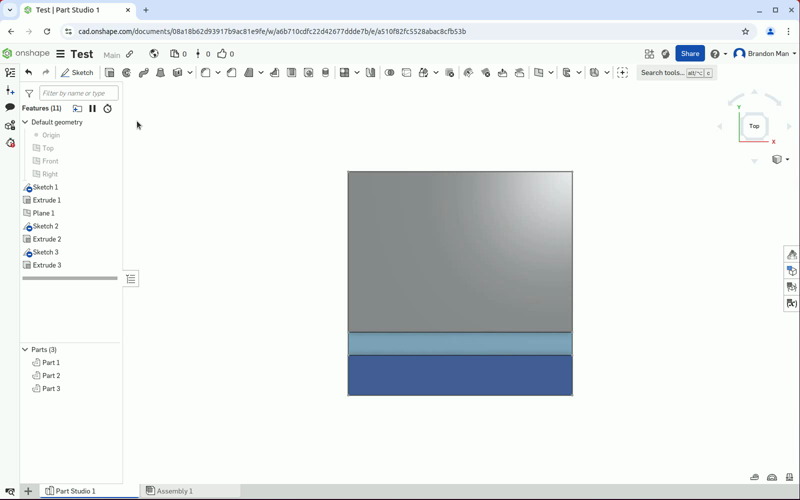
key(shift+7)
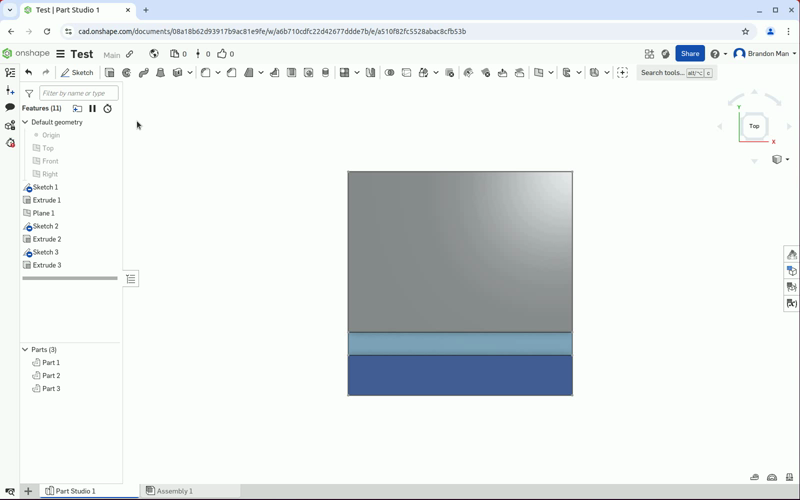
key(up, 3)
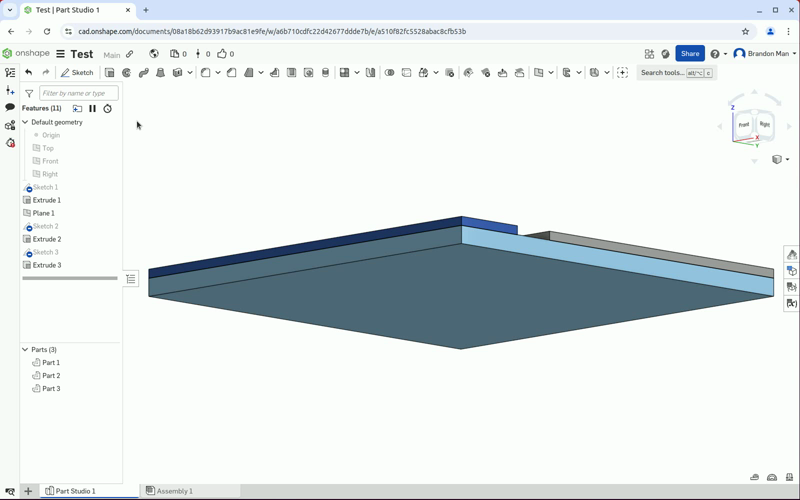
key(left, 3)
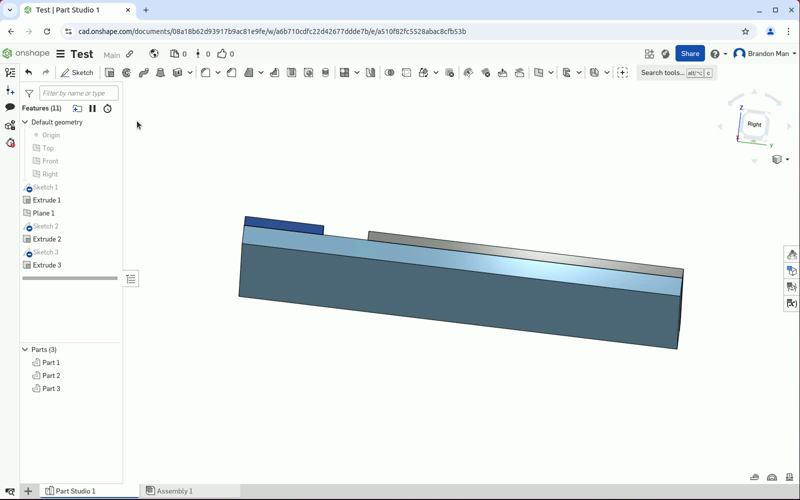
key(right, 3)
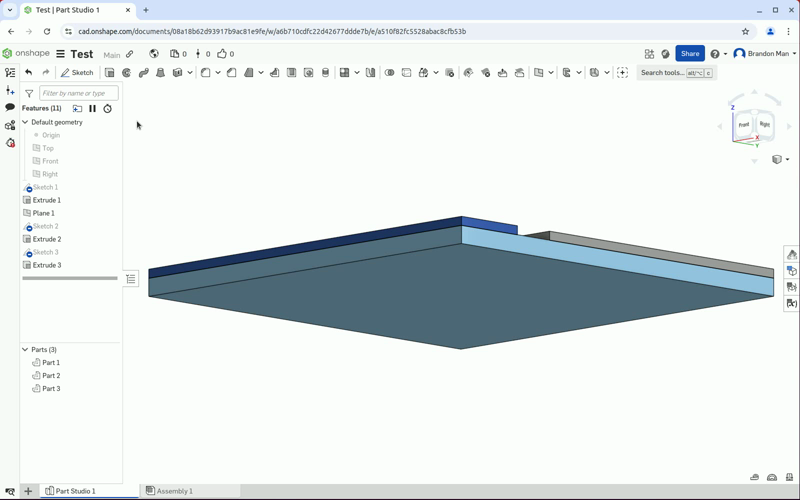
key(down, 3)
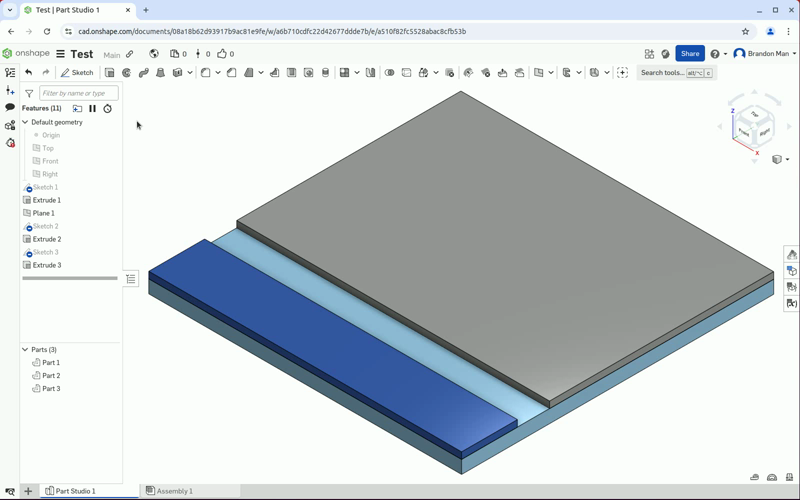
mouse_move(73, 189)
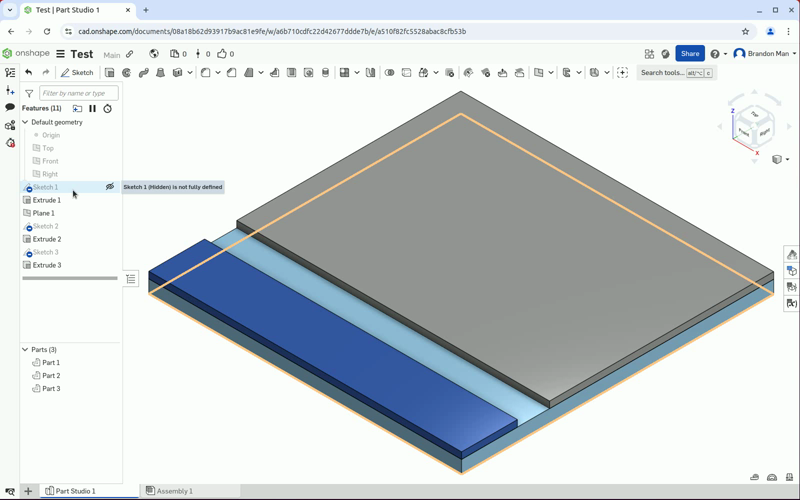
click(73, 189)